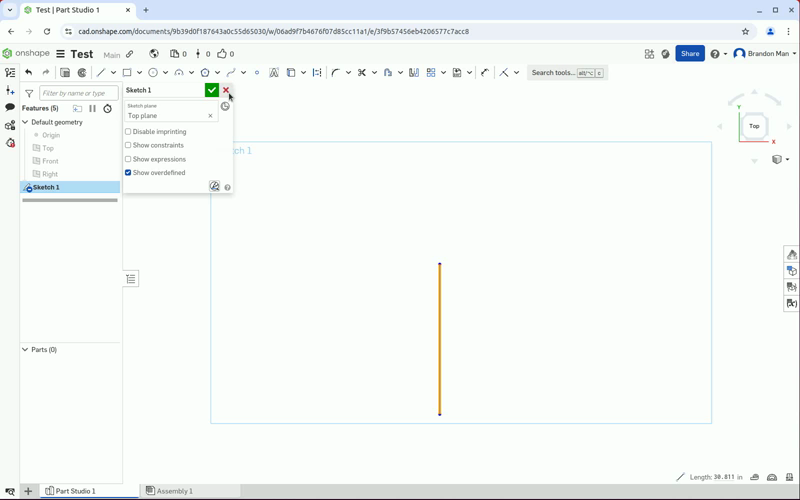
key(shift+h)
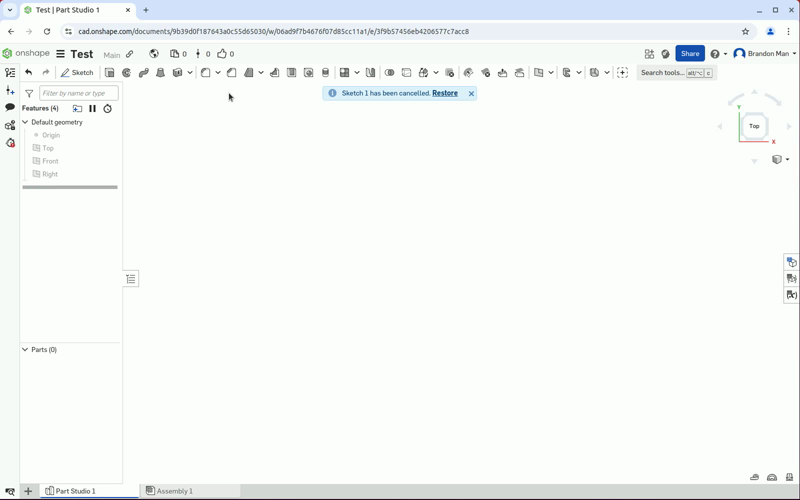
mouse_move(73, 352)
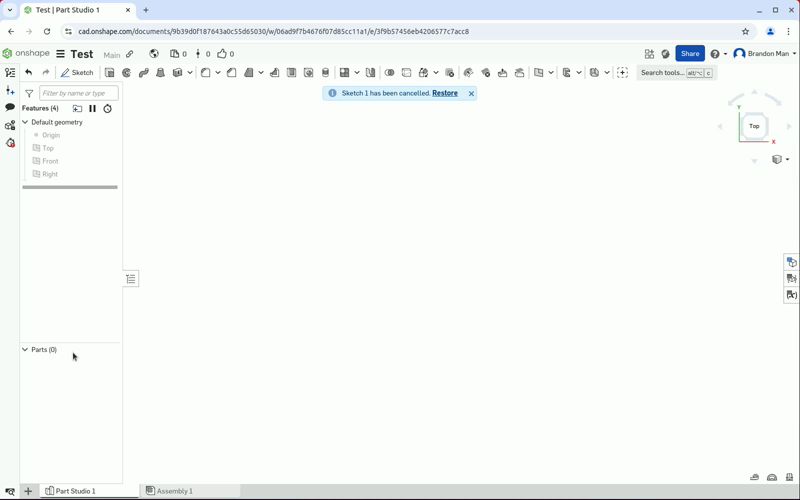
key(y)
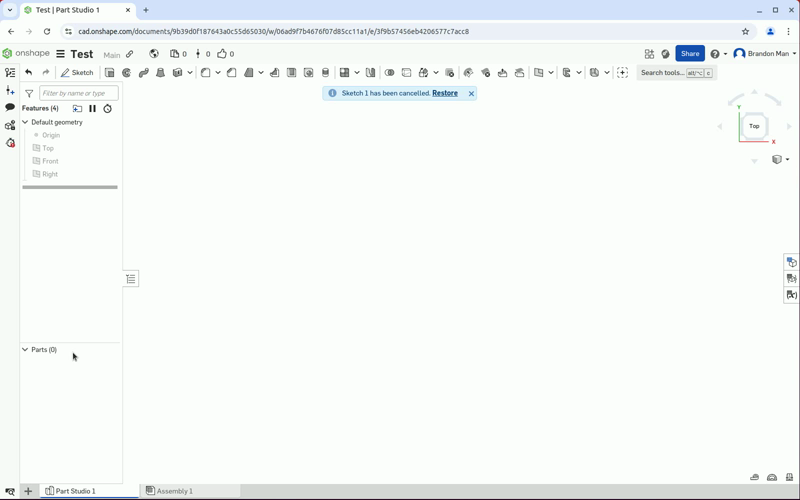
key(shift+p)
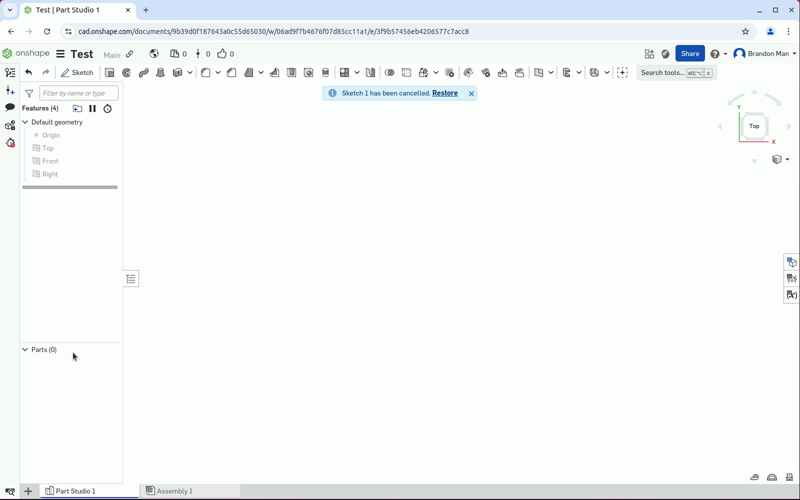
key(space)
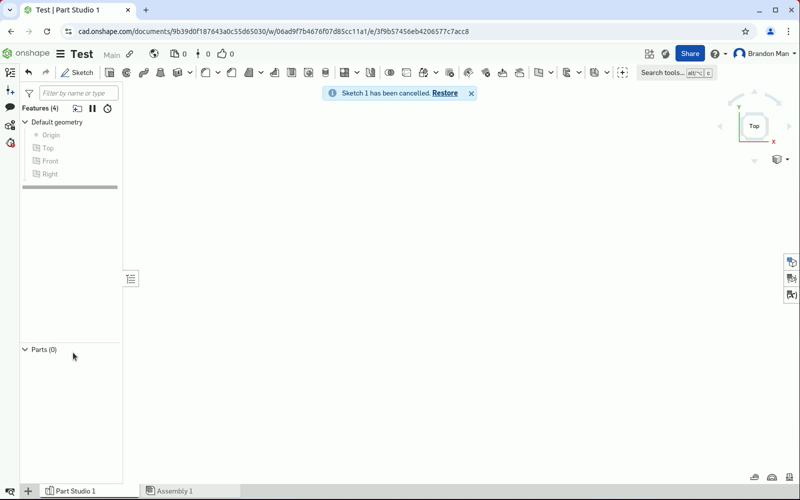
key_down(shift)
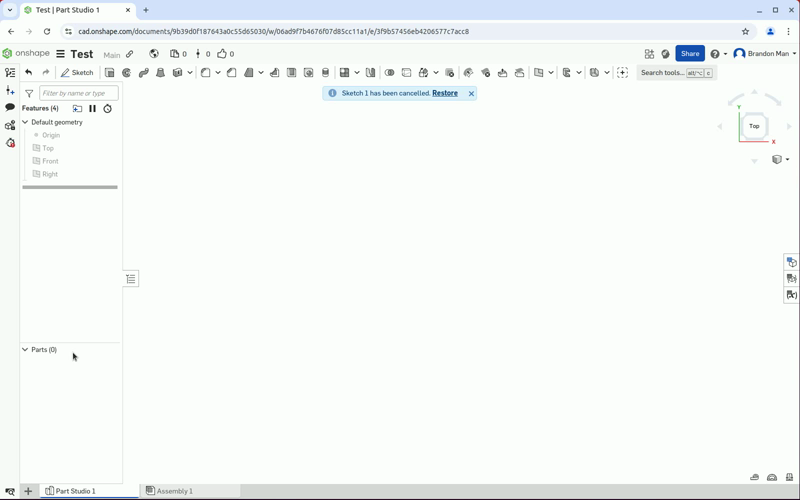
key(up)
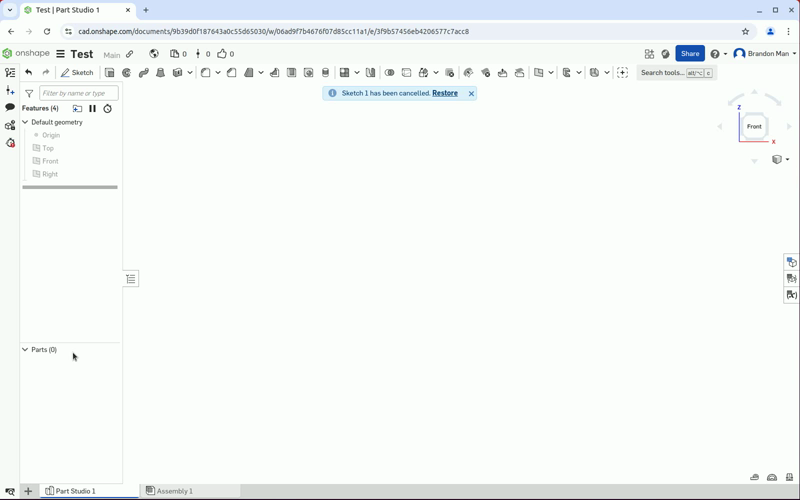
key_up(shift)
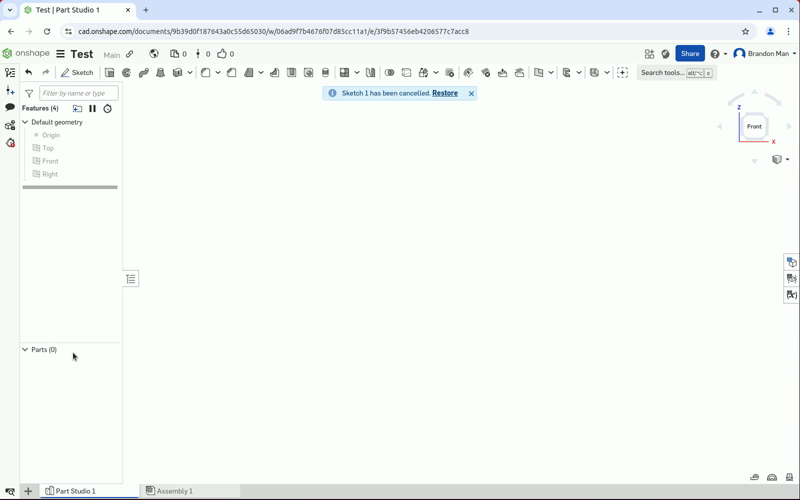
key(space)
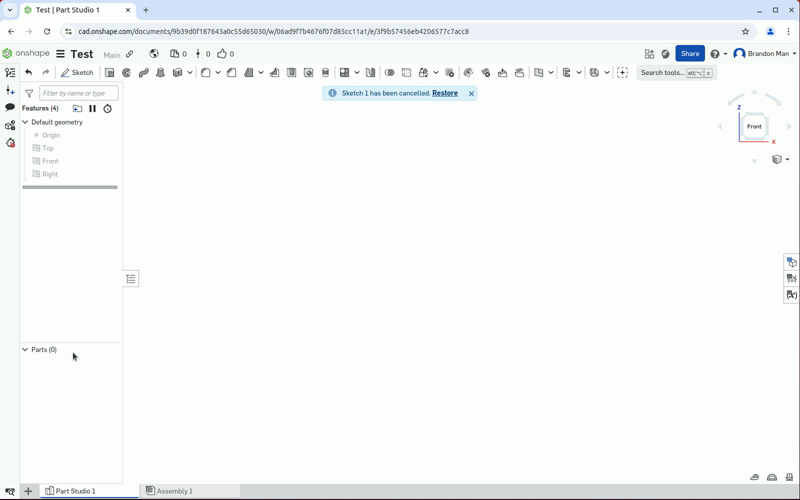
key_down(shift)
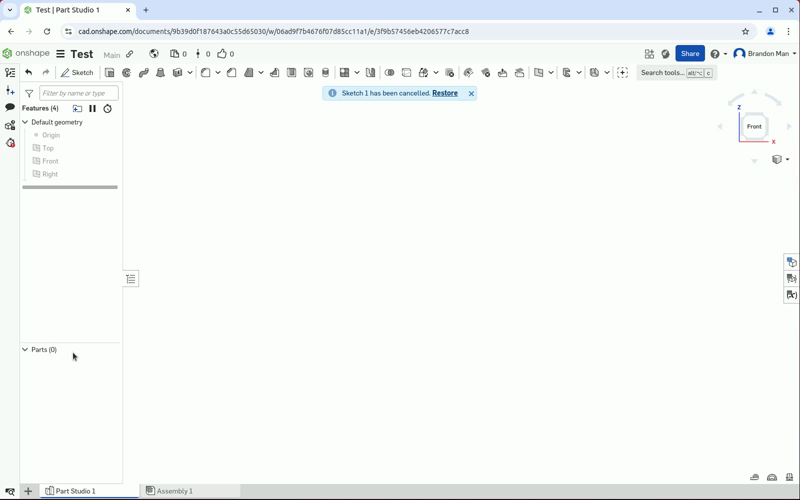
key(left)
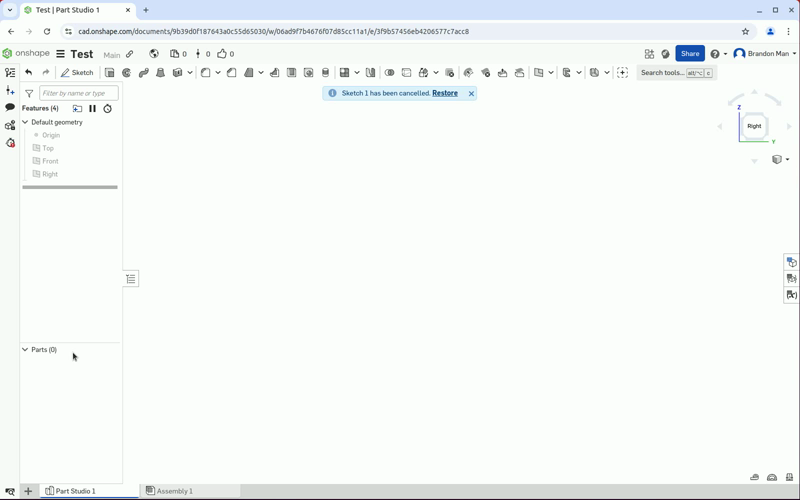
key_up(shift)
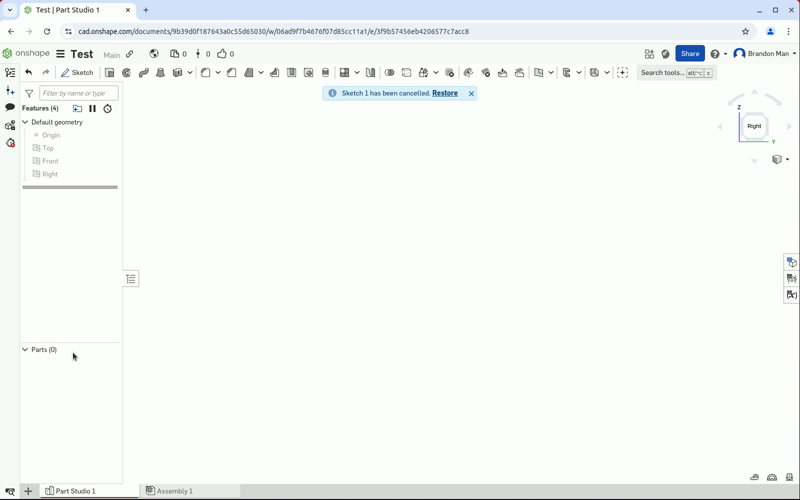
mouse_move(73, 352)
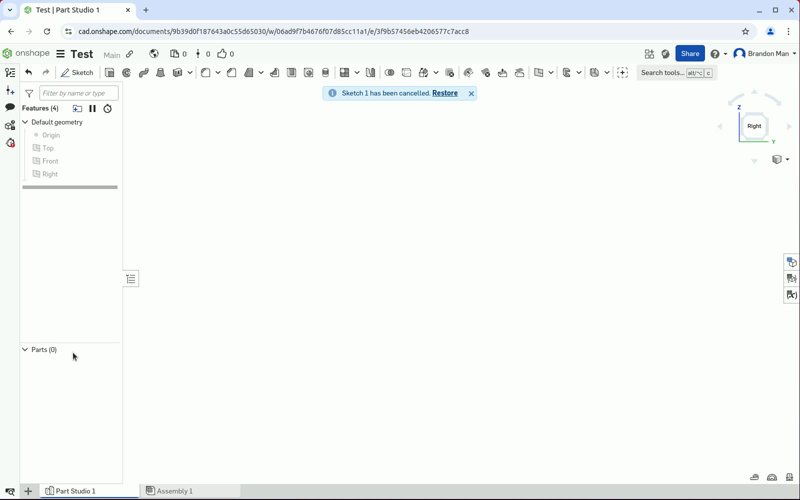
key(shift+y)
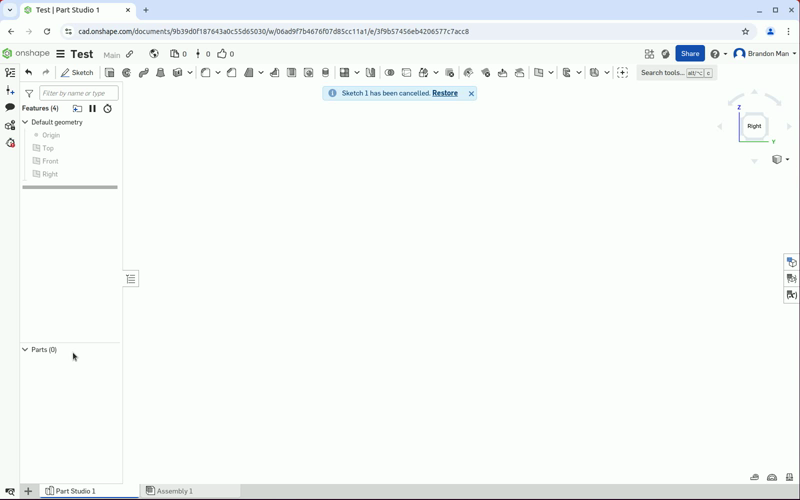
key(shift+s)
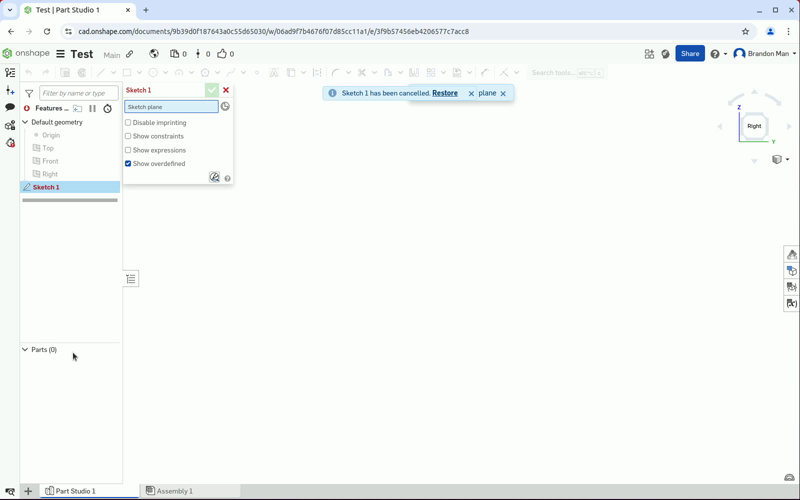
mouse_move(73, 176)
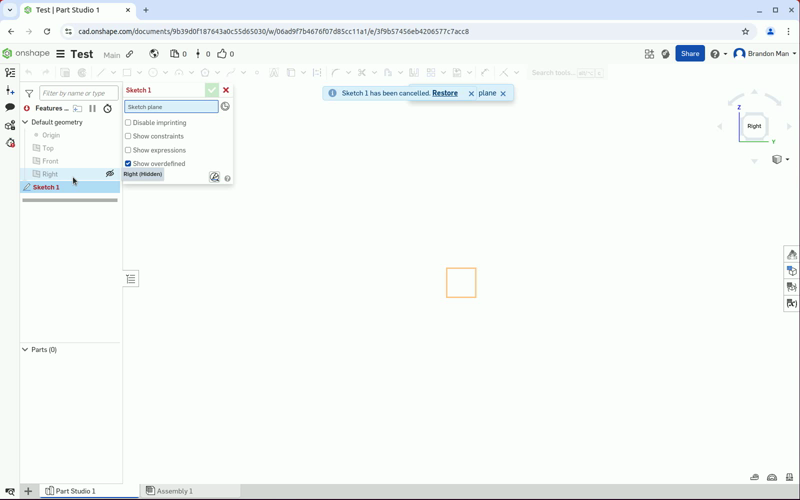
click(73, 176)
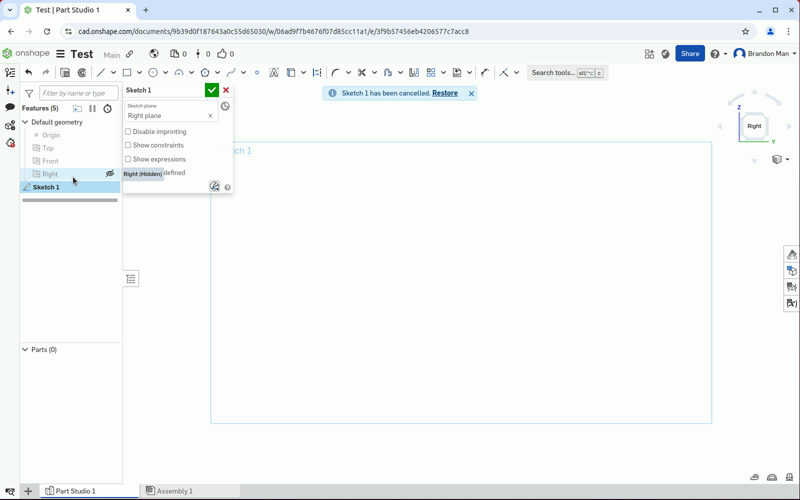
mouse_move(73, 352)
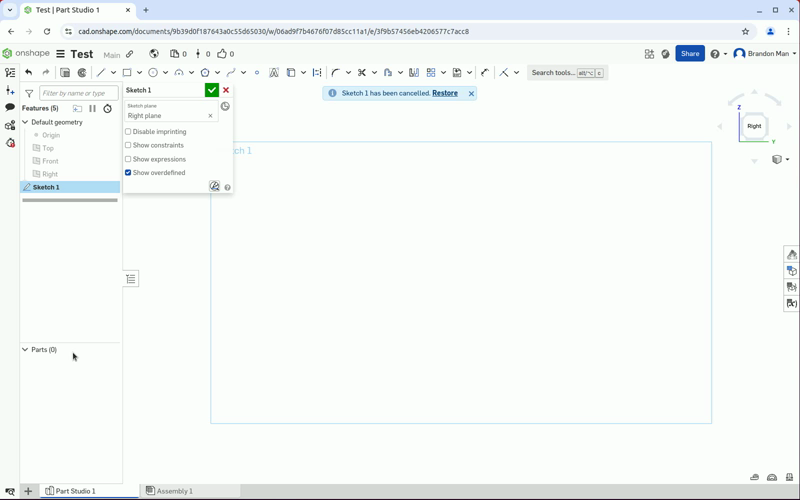
key(y)
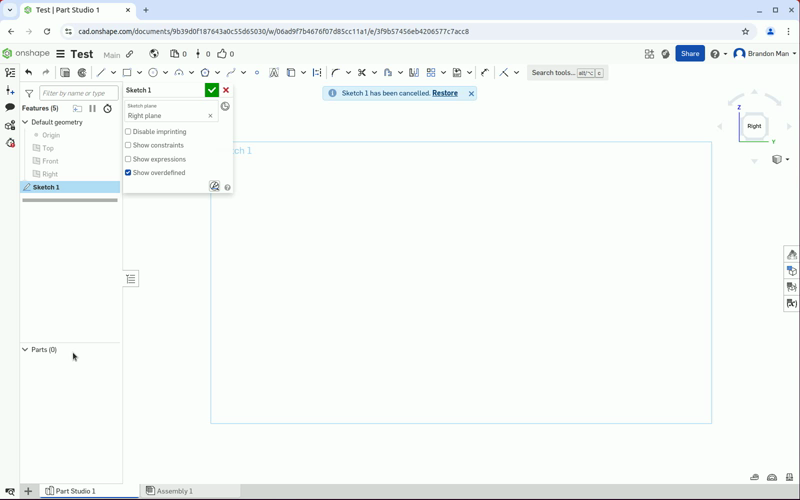
key(a)
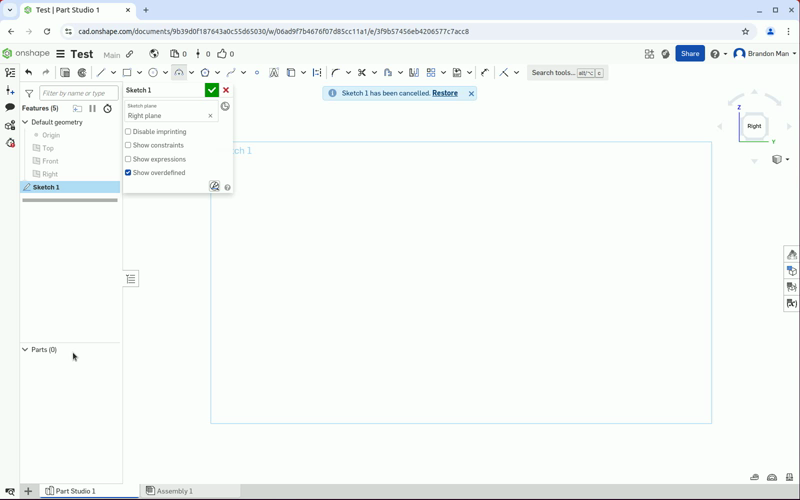
key_down(shift)
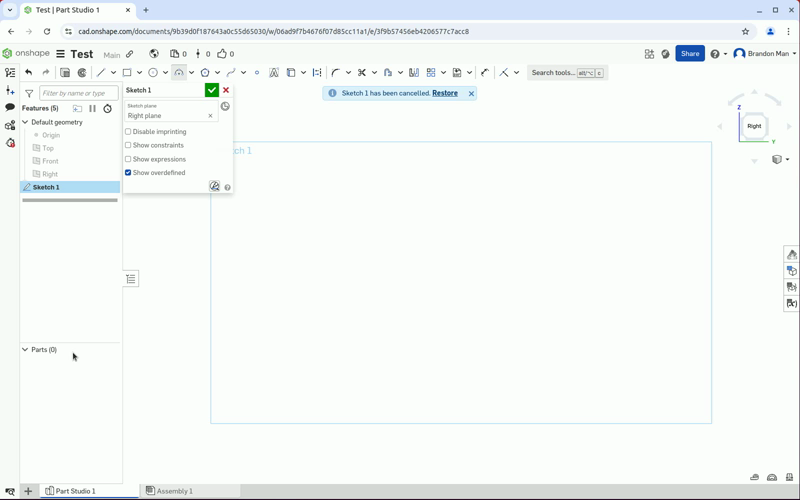
mouse_move(397, 339)
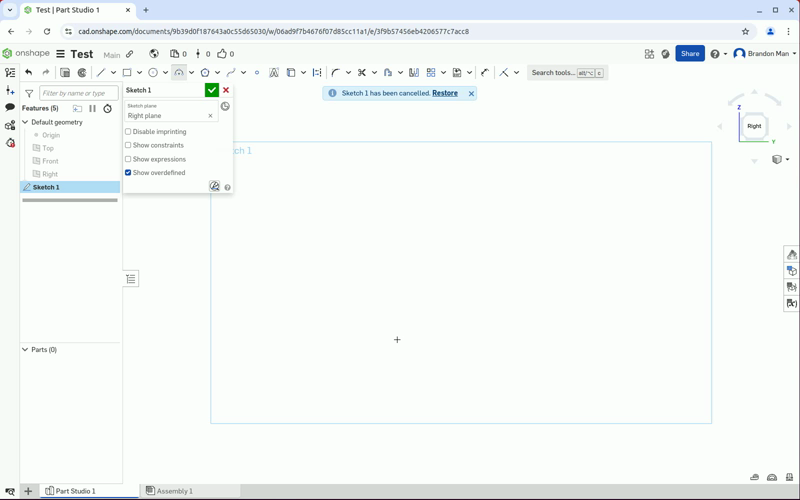
click(397, 339)
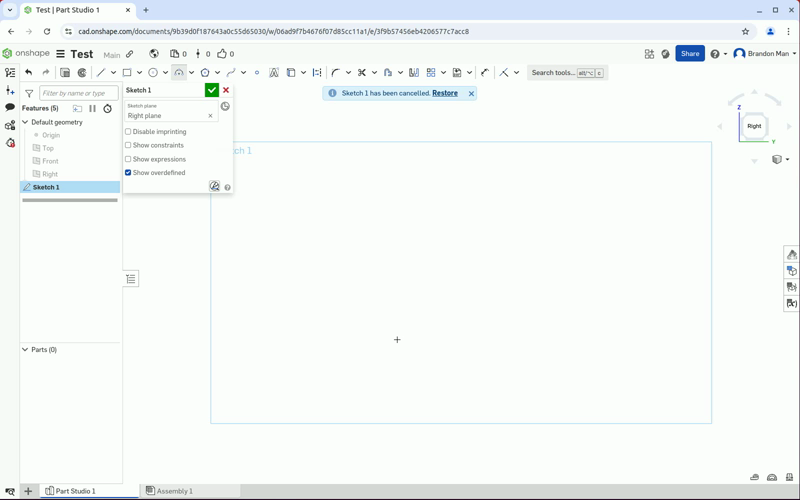
key_up(shift)
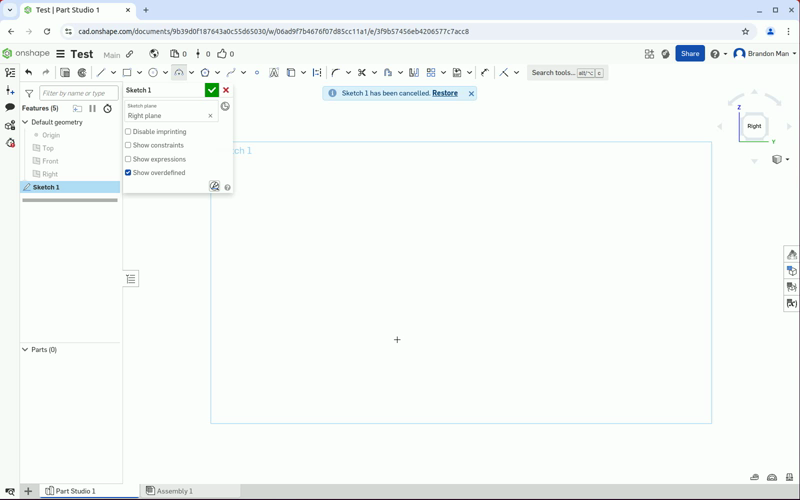
key_down(shift)
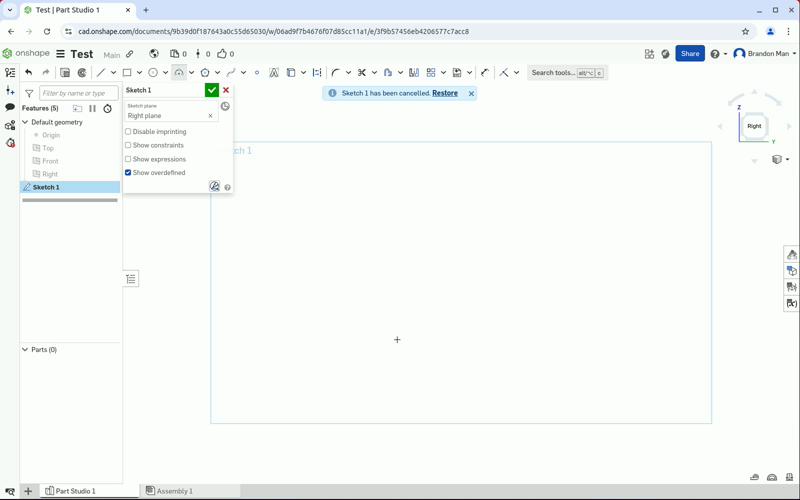
mouse_move(461, 367)
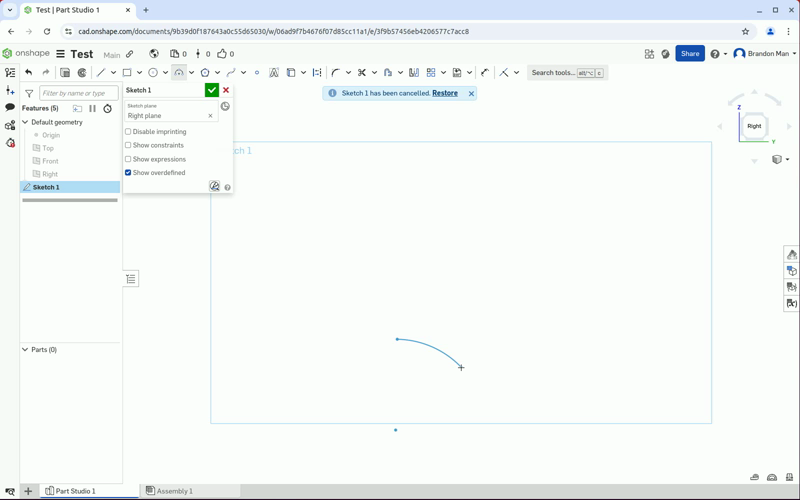
click(461, 367)
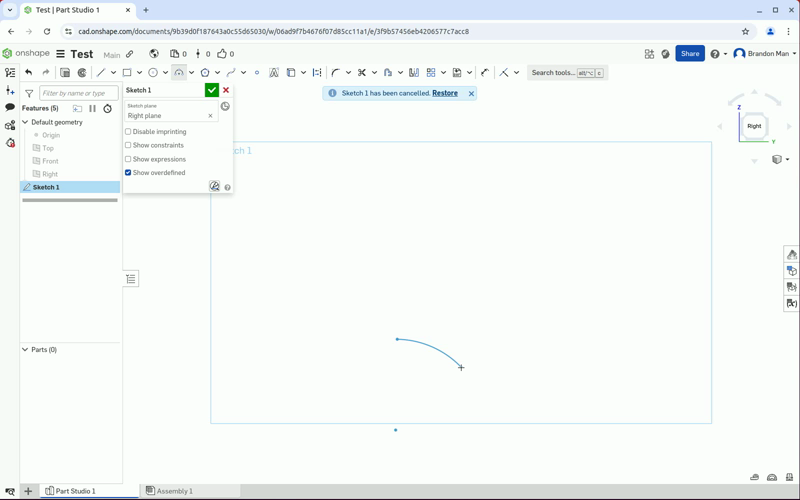
mouse_move(426, 360)
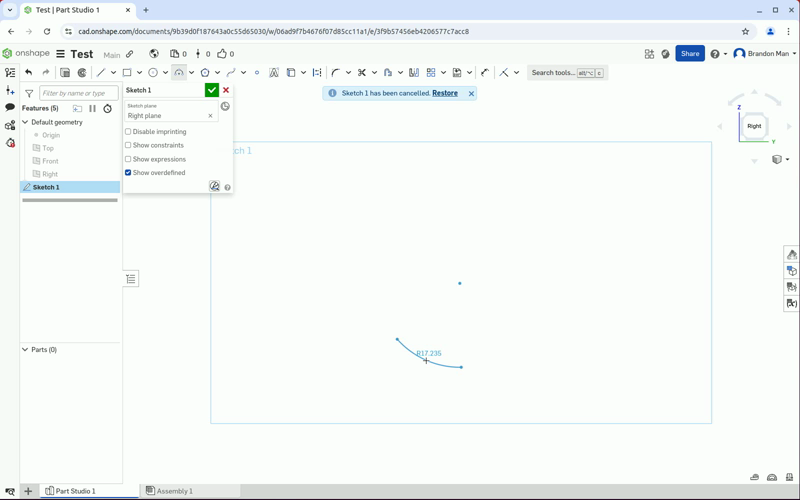
click(426, 360)
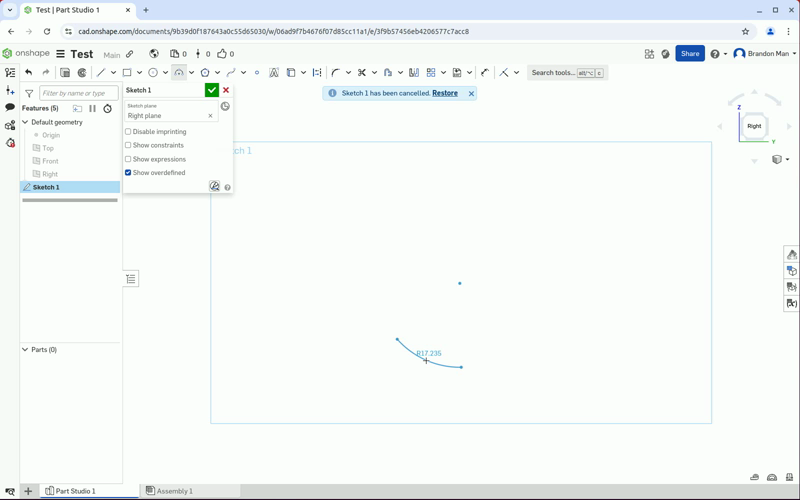
key_up(shift)
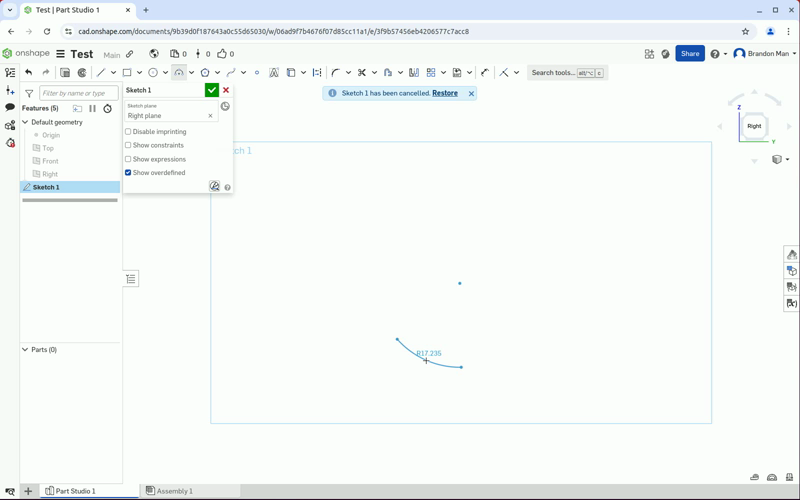
key(esc)
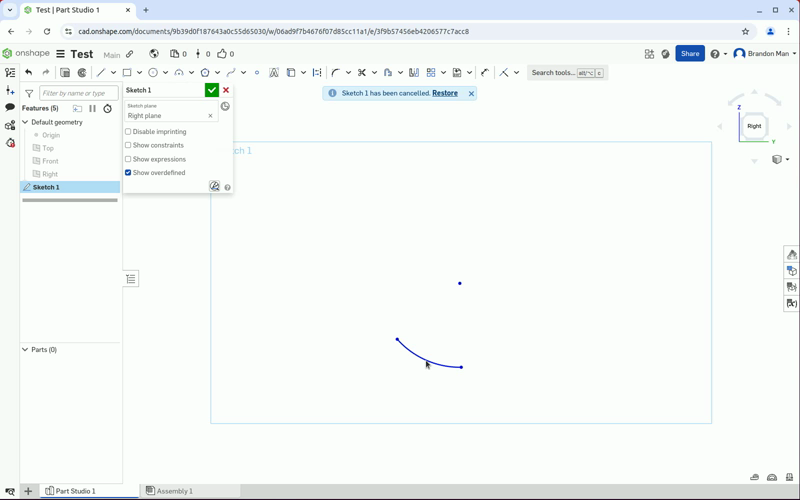
key(l)
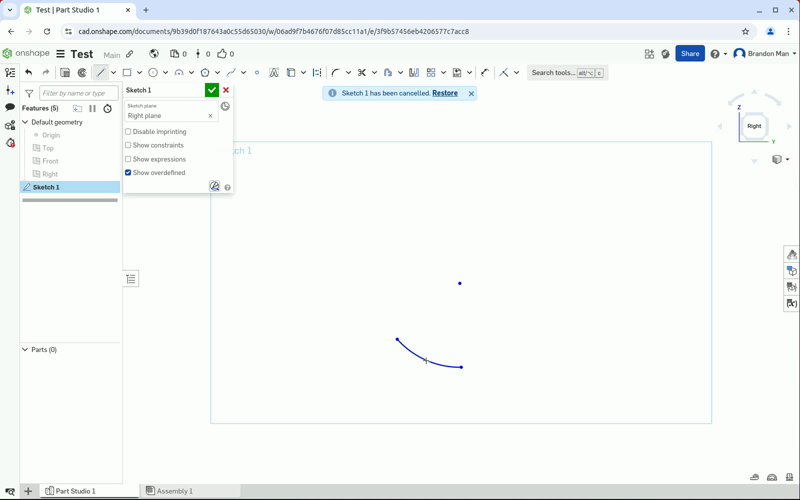
mouse_move(461, 367)
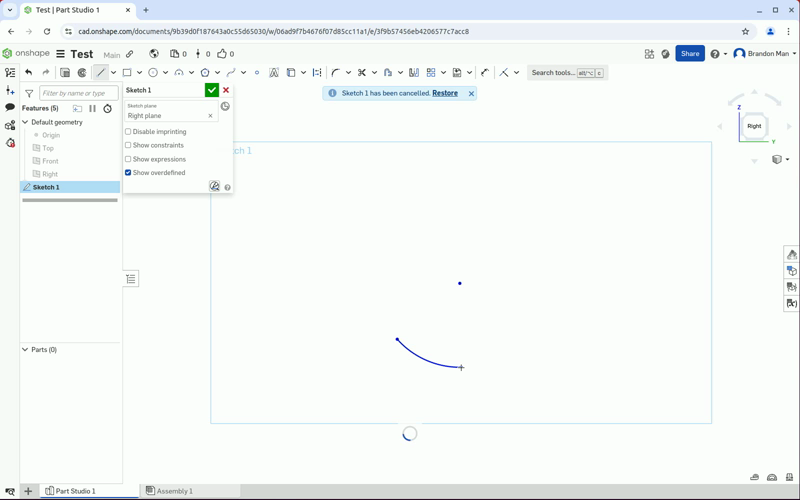
click(461, 367)
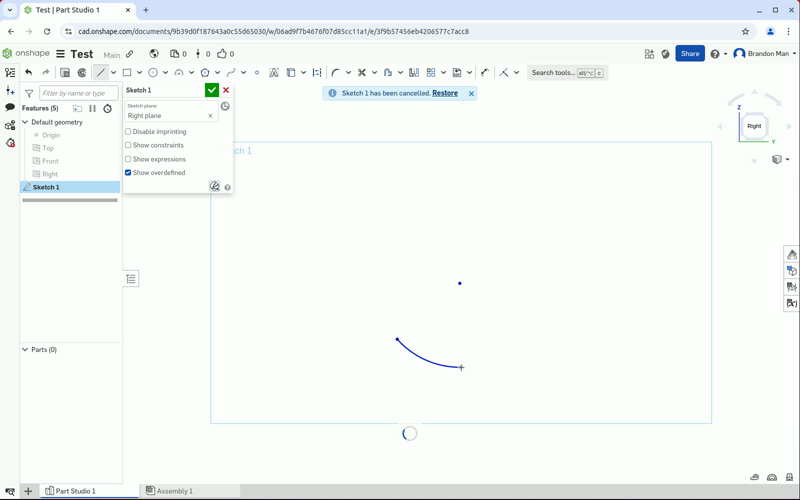
key_down(shift)
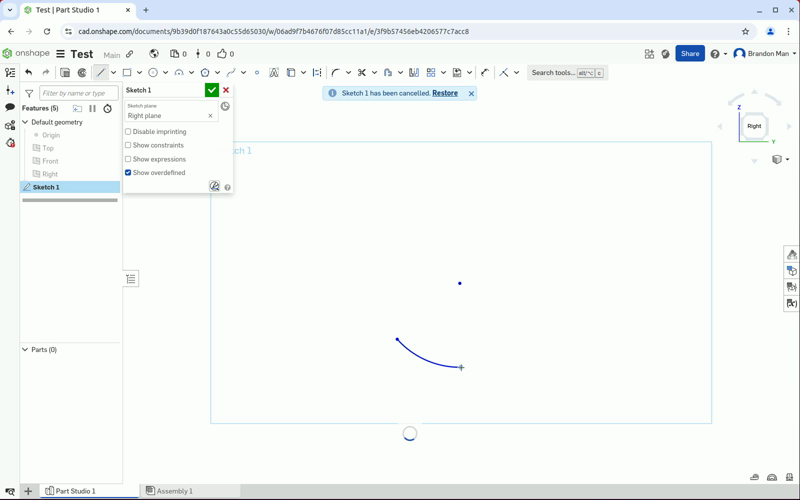
mouse_move(491, 367)
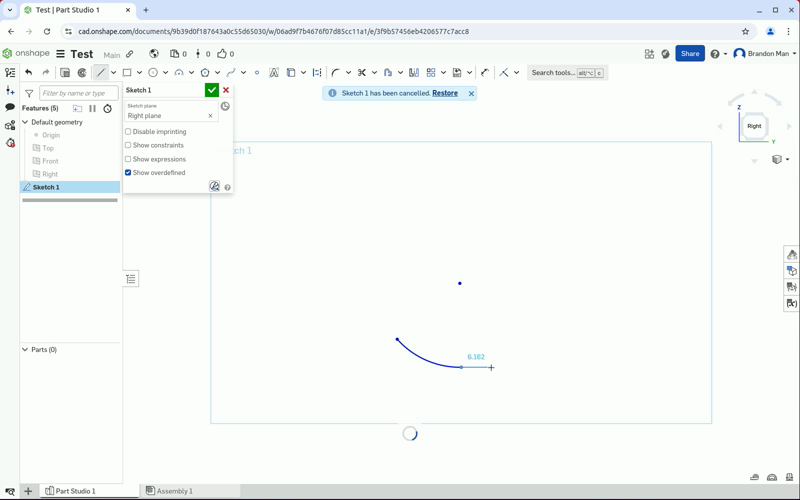
mouse_move(461, 311)
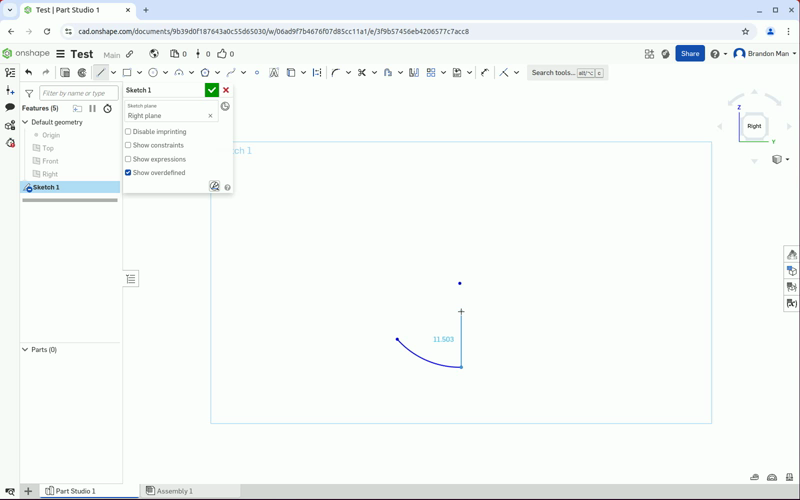
click(461, 311)
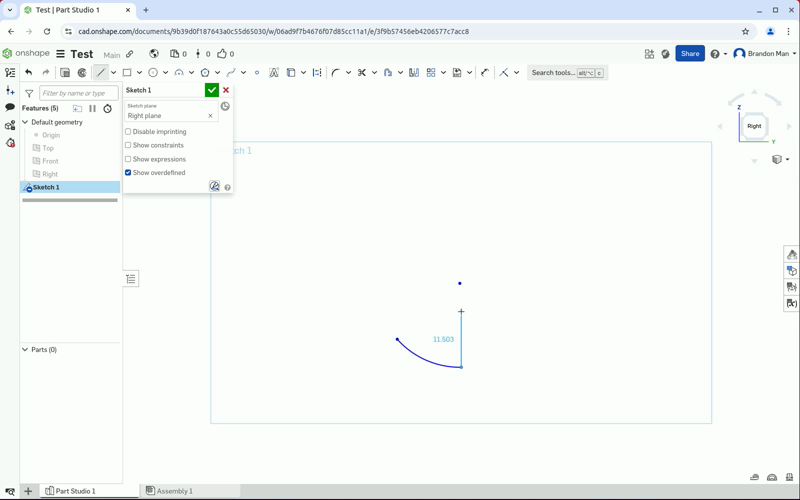
key_up(shift)
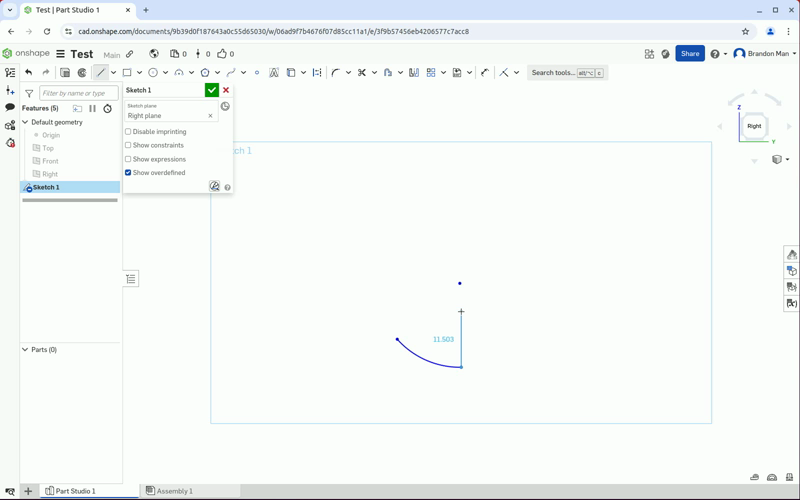
key(esc)
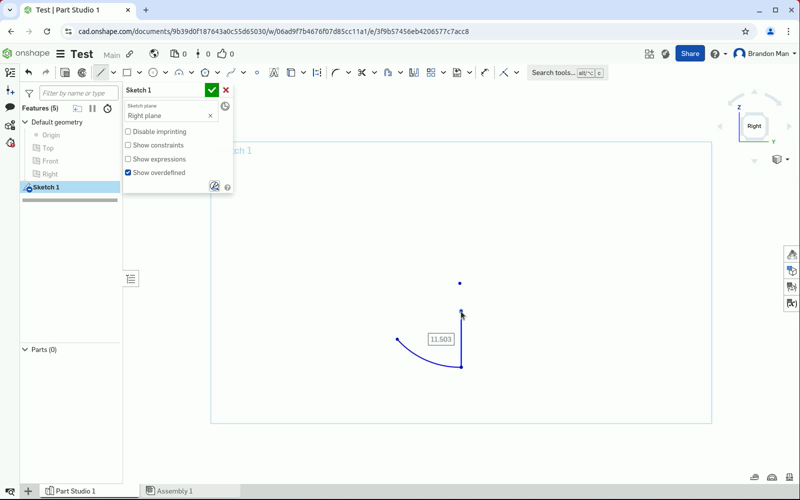
key(a)
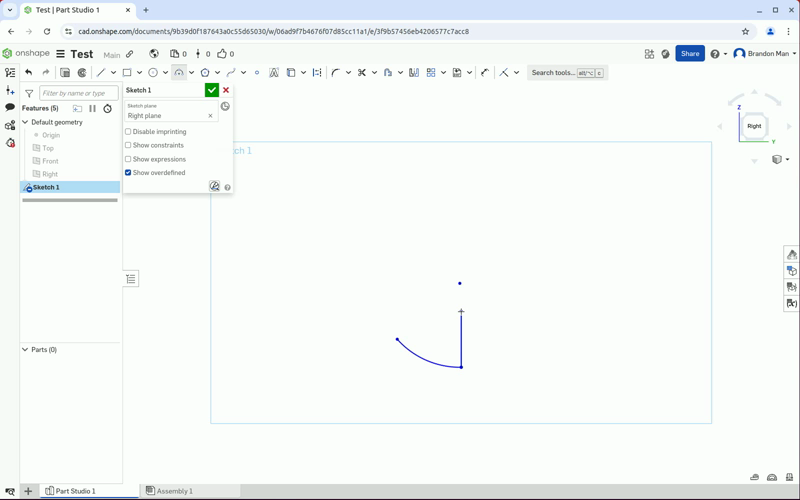
mouse_move(461, 311)
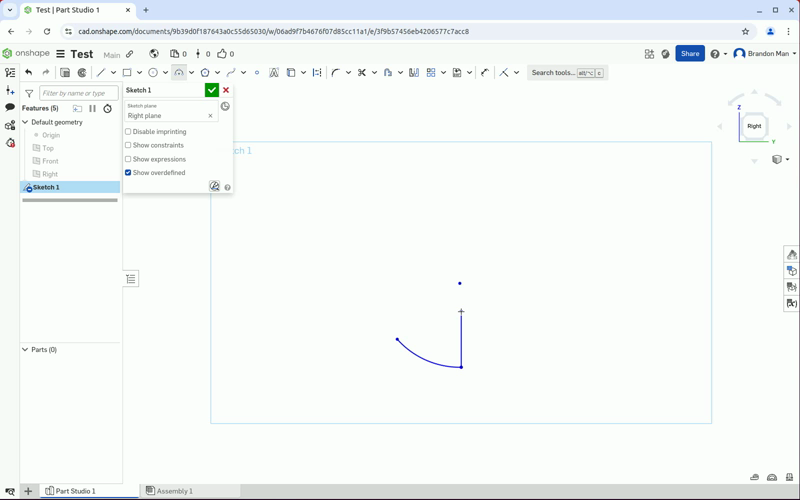
click(461, 311)
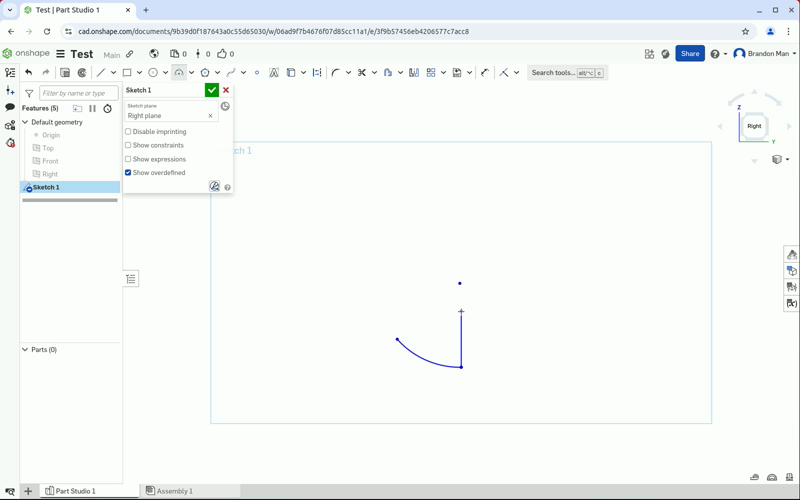
key_down(shift)
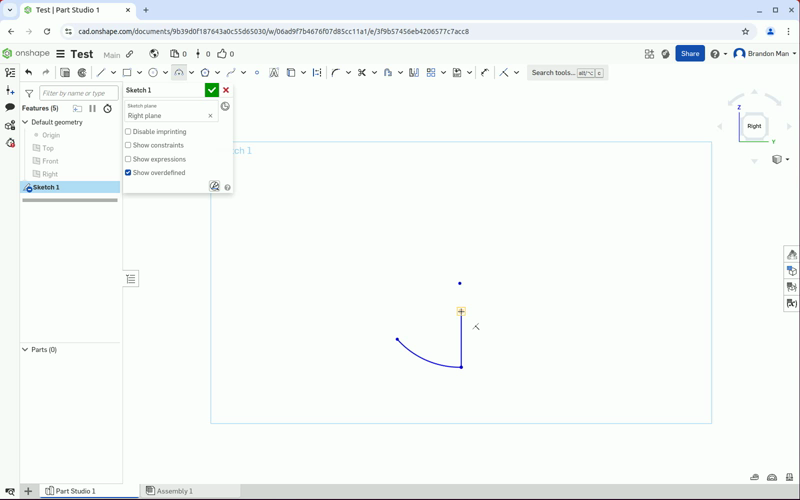
mouse_move(433, 282)
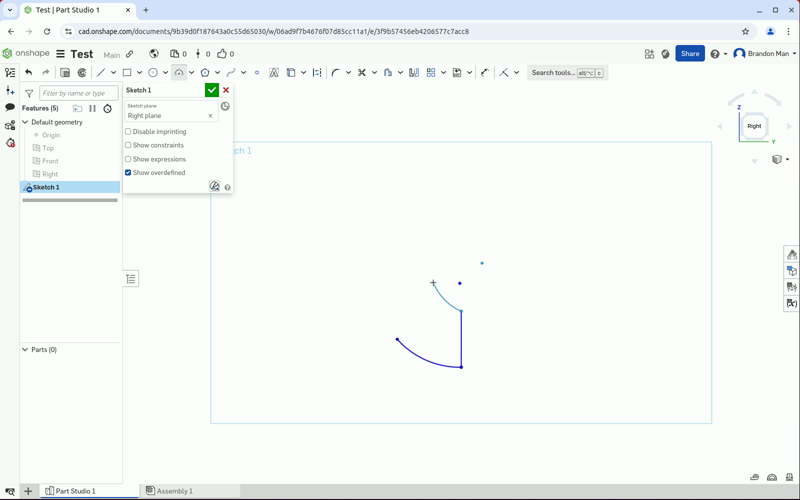
click(433, 282)
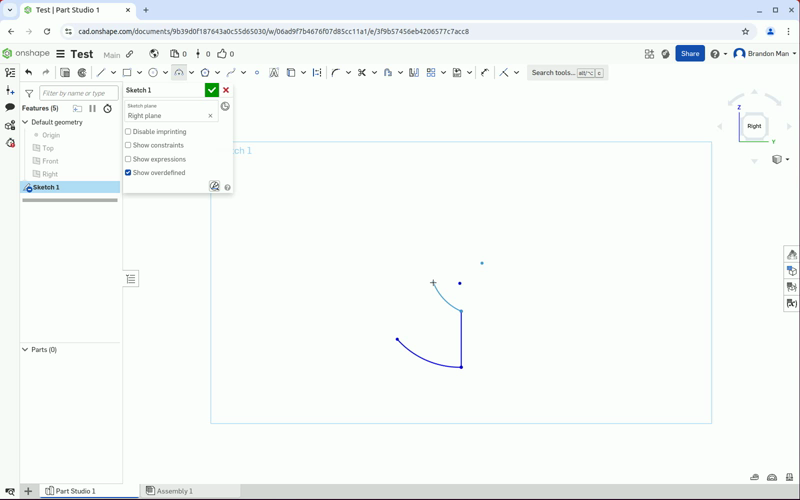
mouse_move(441, 302)
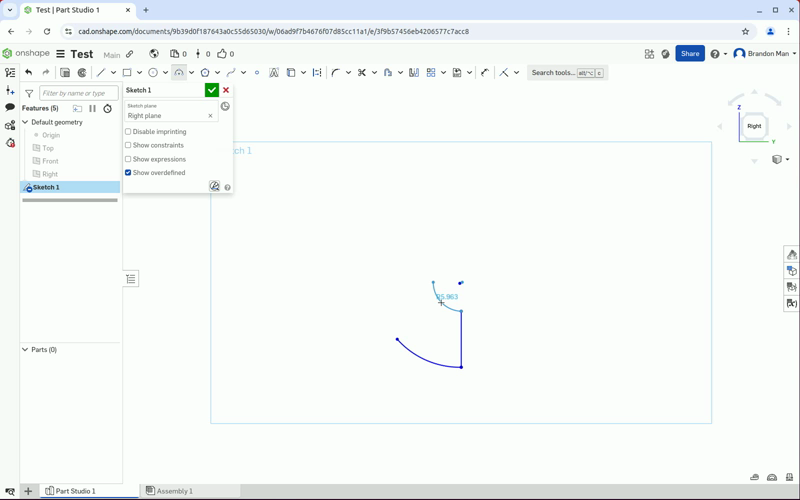
click(441, 302)
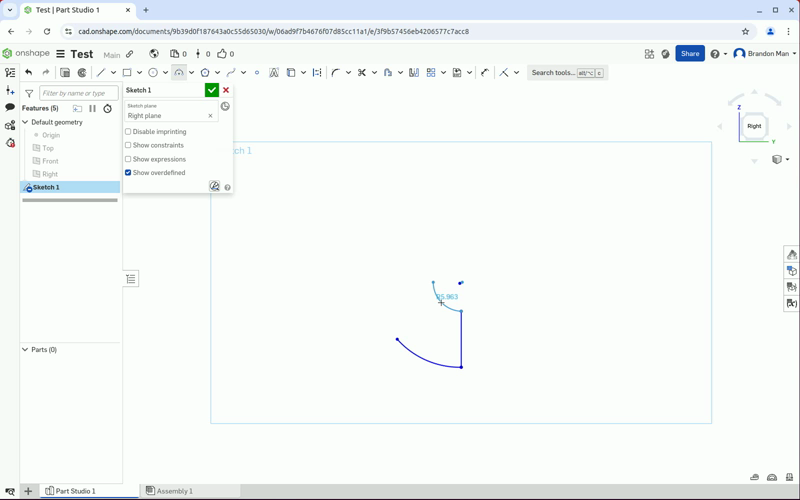
key_up(shift)
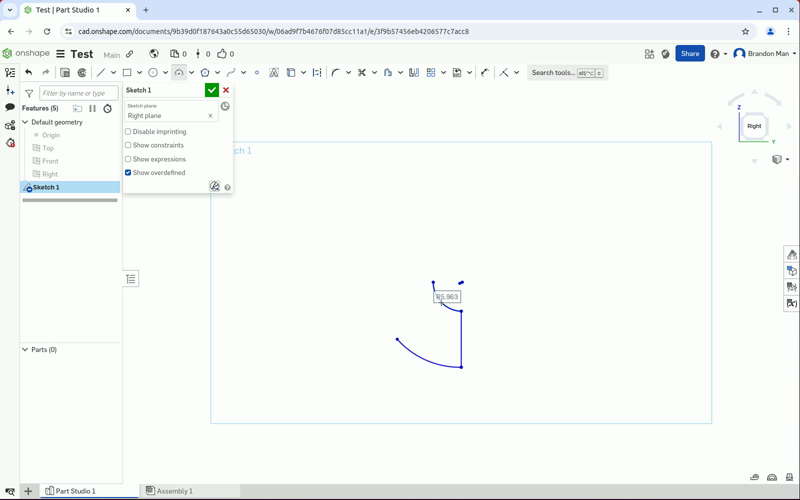
key(esc)
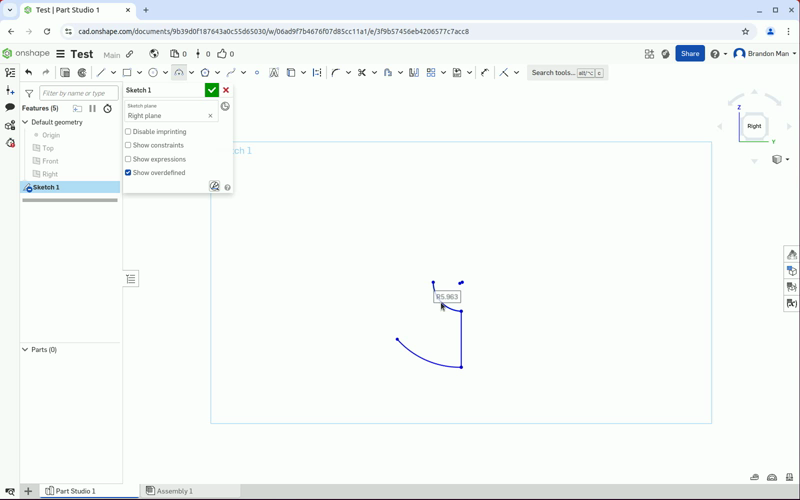
key(l)
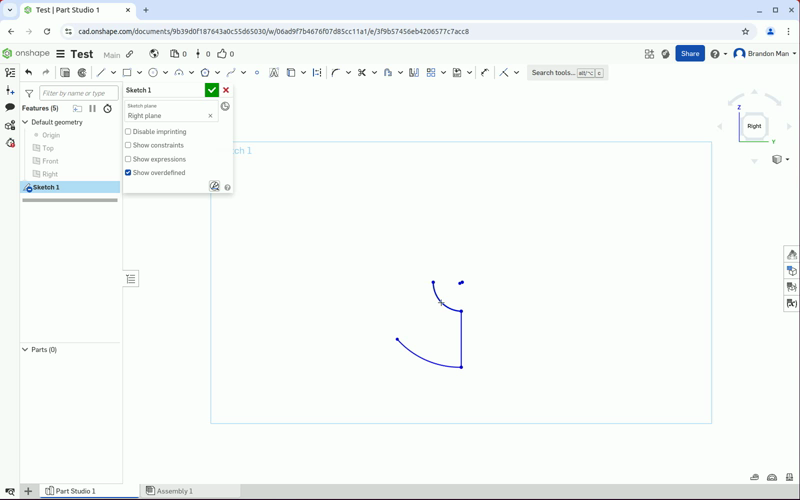
mouse_move(433, 282)
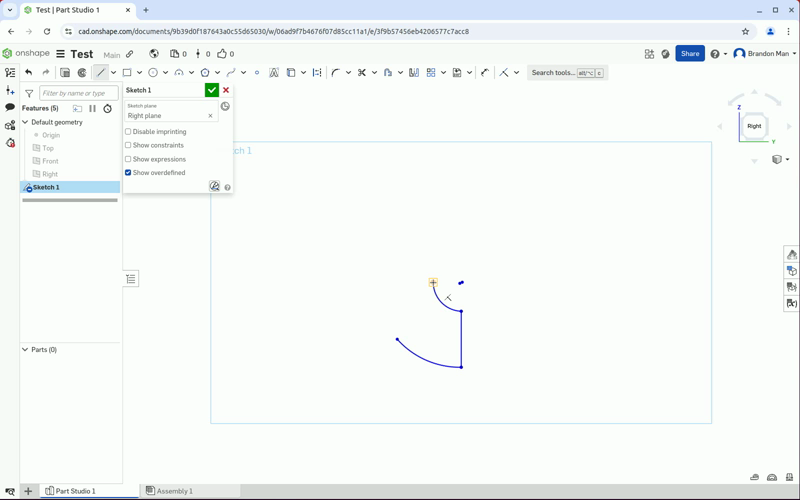
click(433, 282)
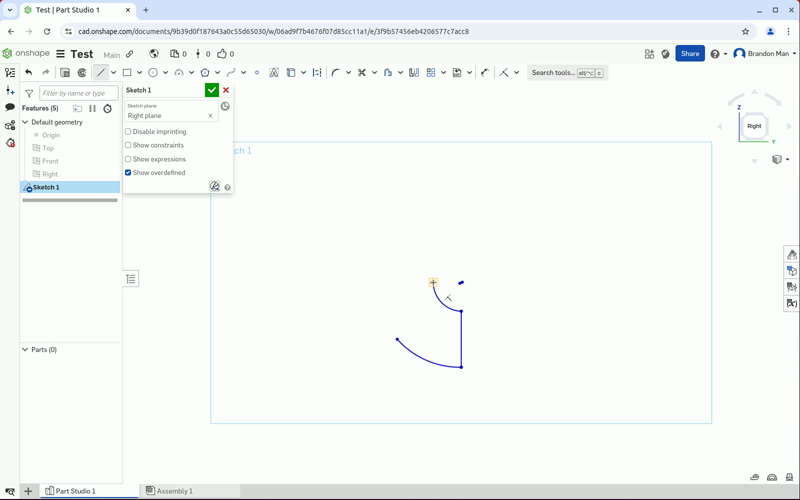
key_down(shift)
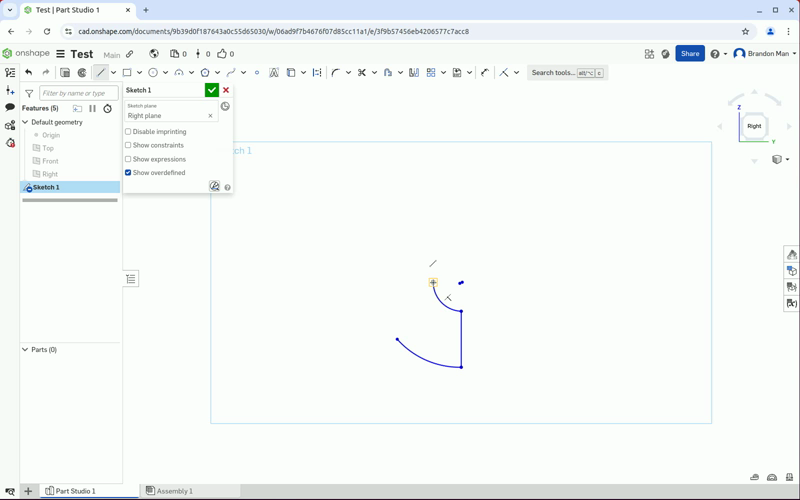
mouse_move(463, 282)
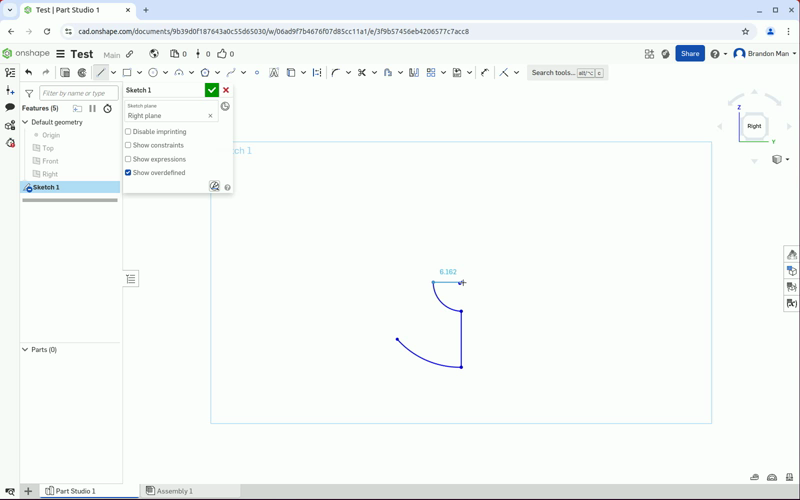
mouse_move(397, 282)
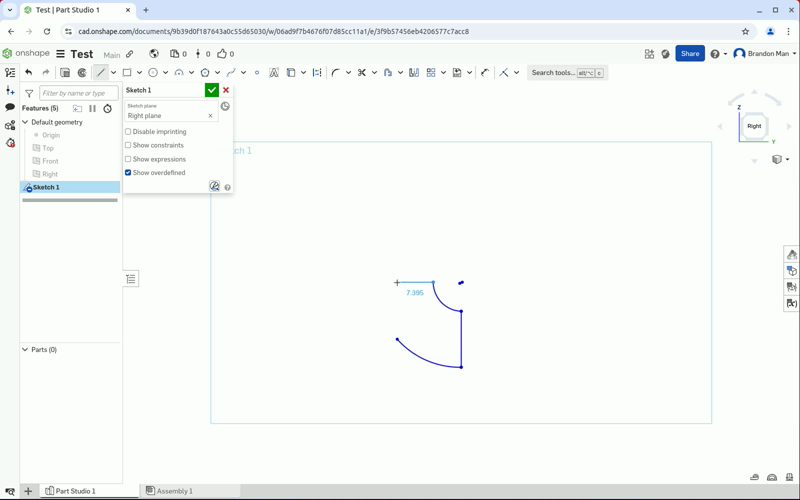
click(397, 282)
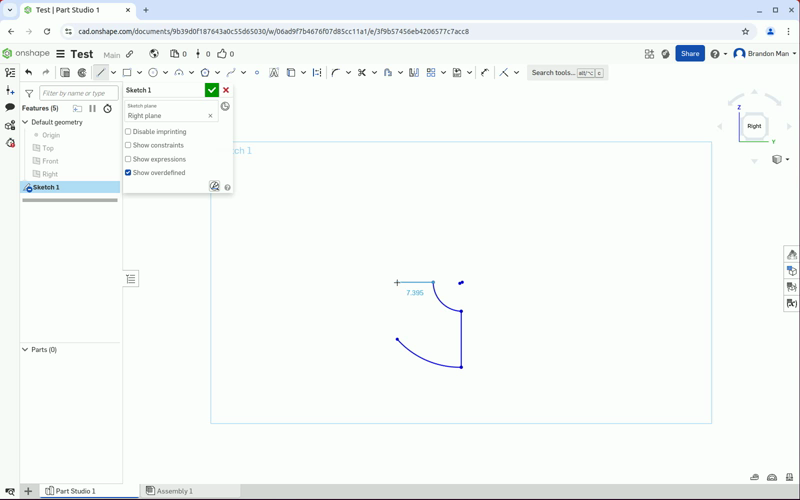
key_up(shift)
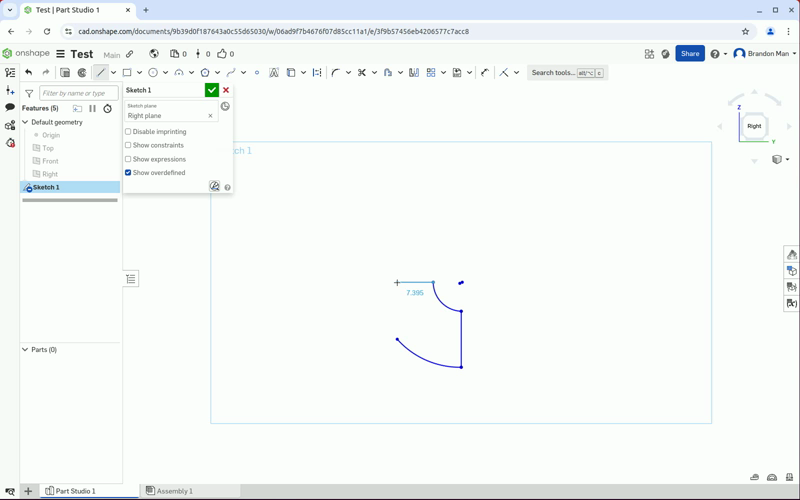
mouse_move(427, 282)
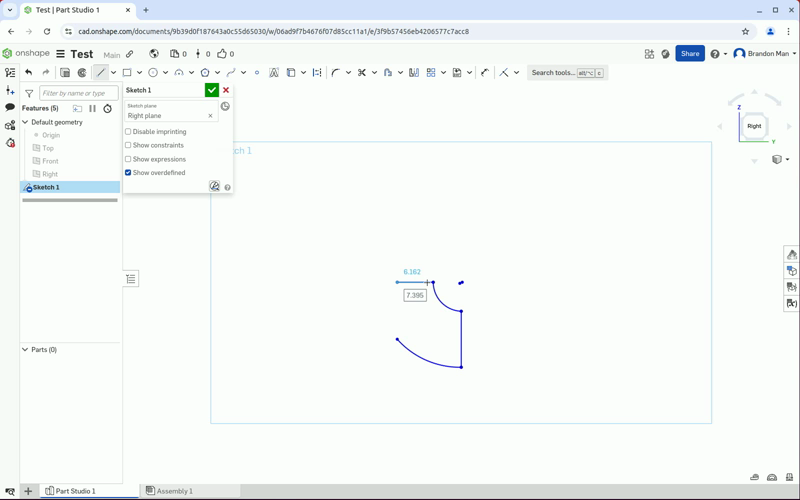
key_down(shift)
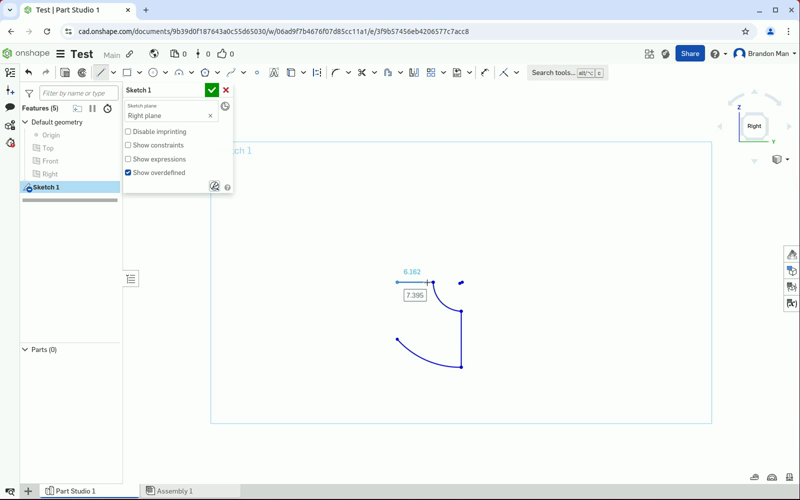
mouse_move(397, 339)
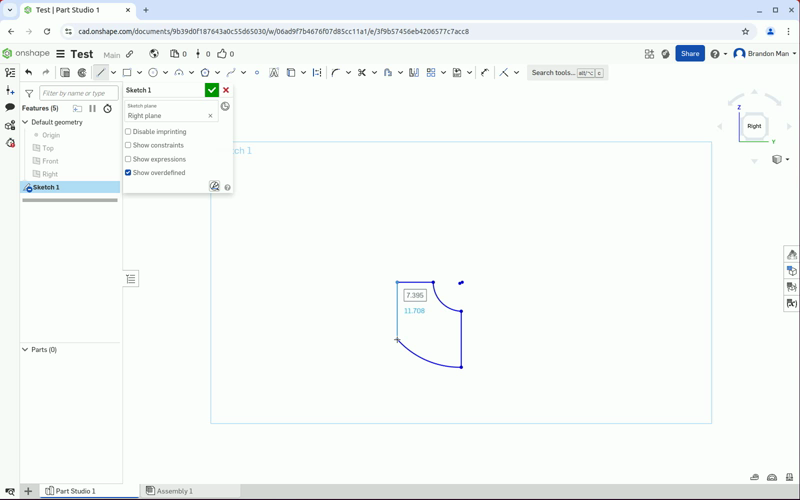
key_up(shift)
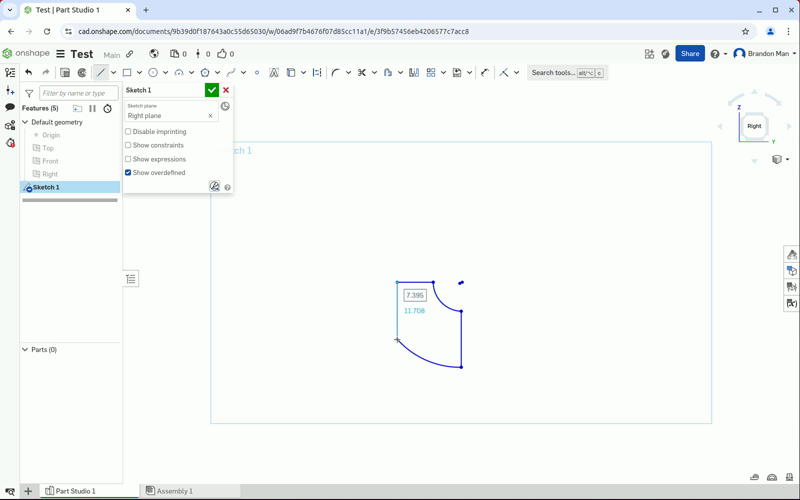
click(397, 339)
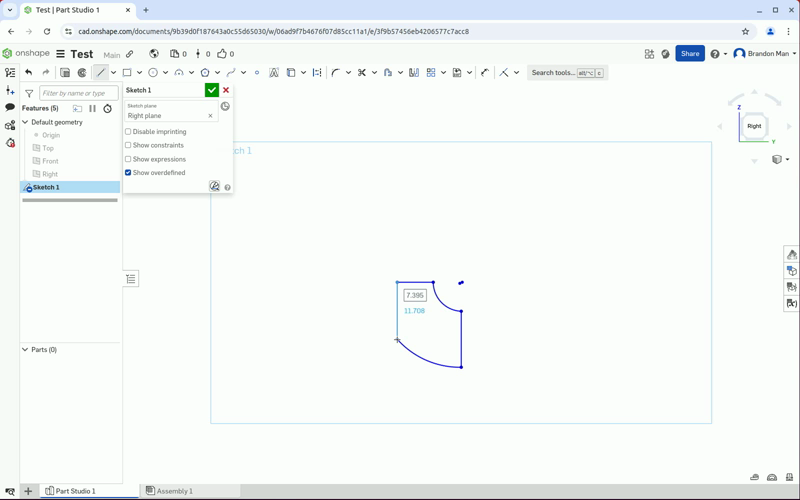
key(esc)
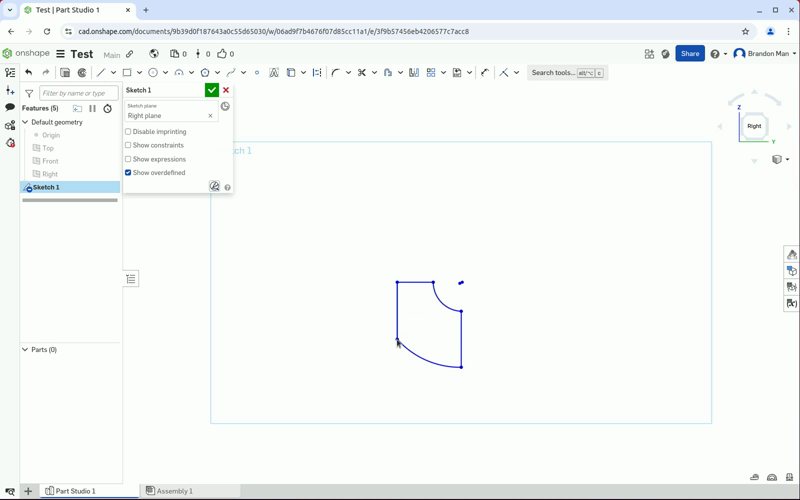
mouse_move(447, 314)
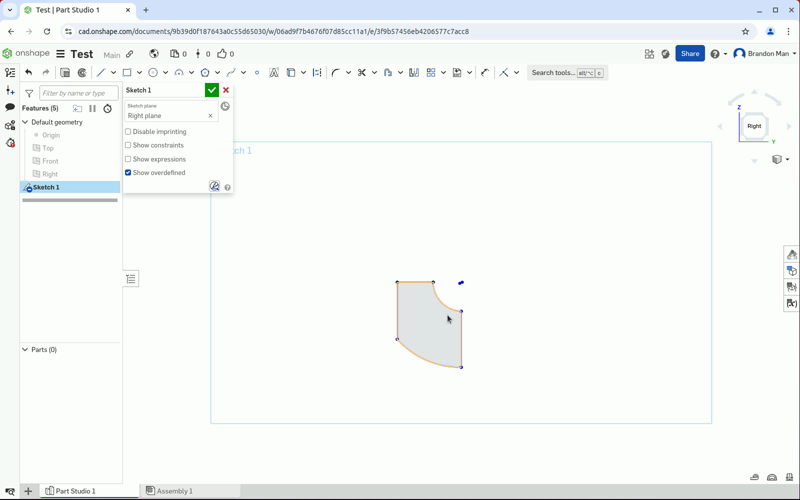
click(447, 314)
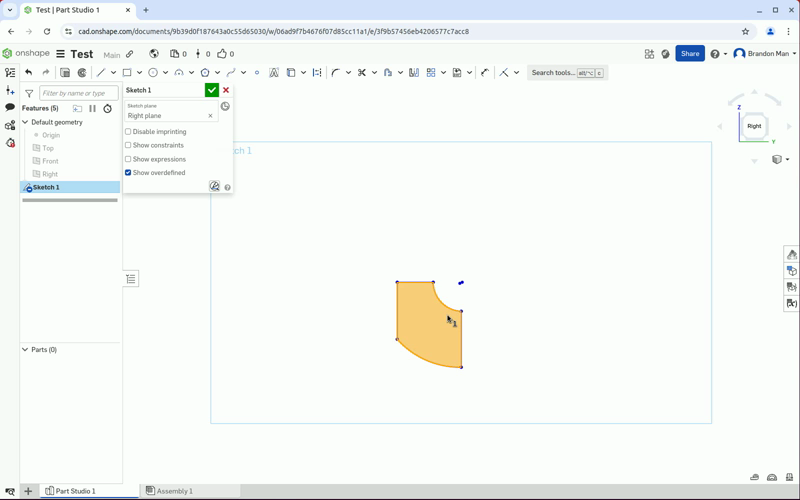
mouse_move(73, 352)
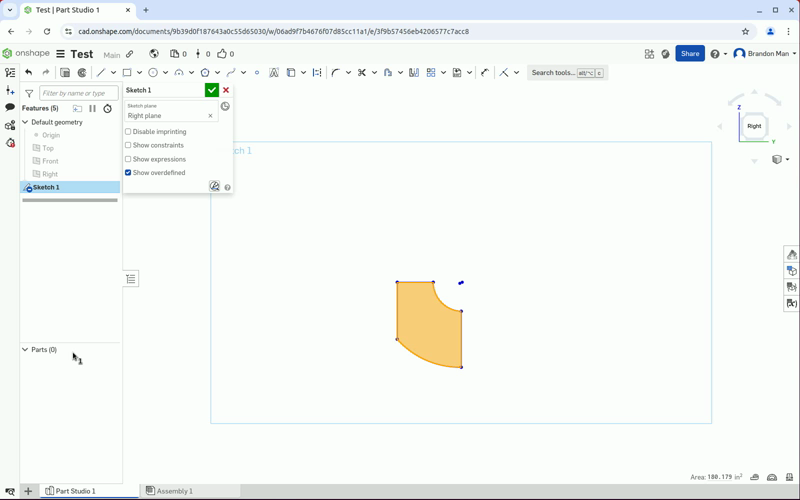
key(shift+y)
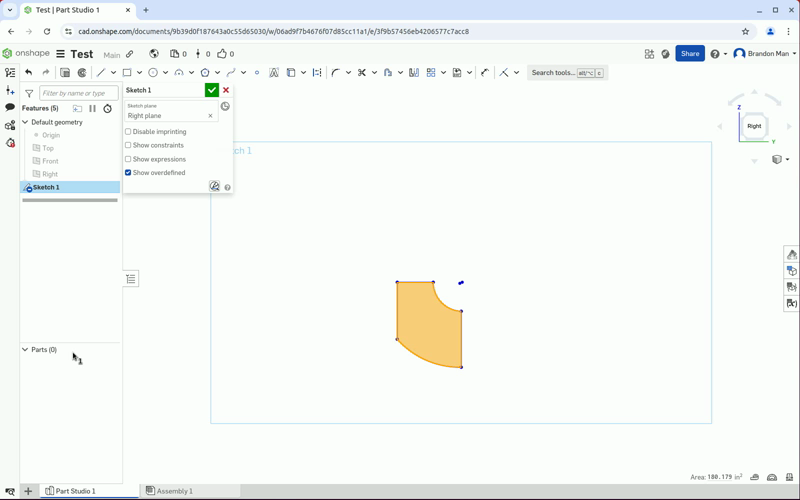
key(shift+e)
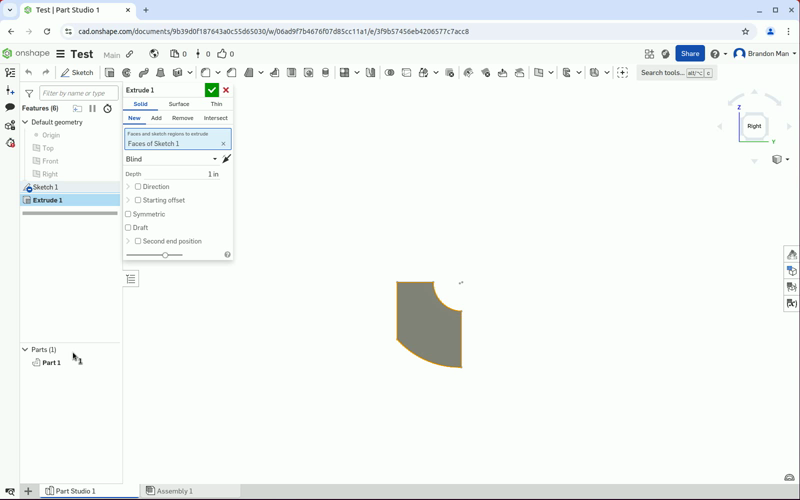
mouse_move(143, 106)
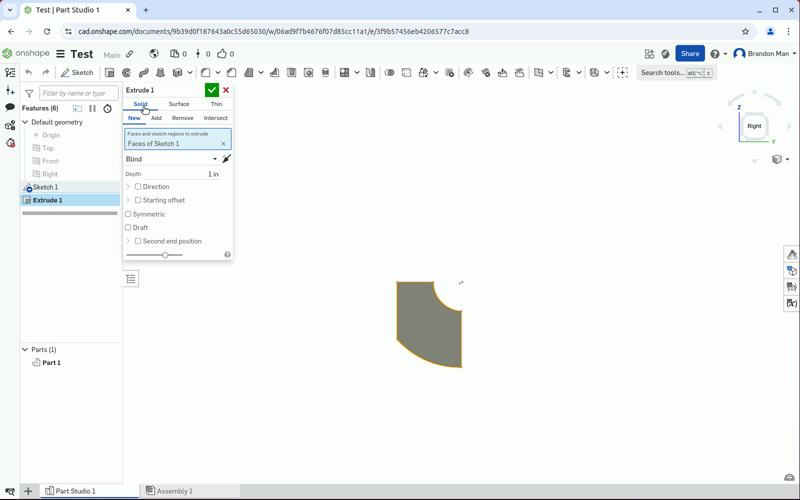
click(143, 106)
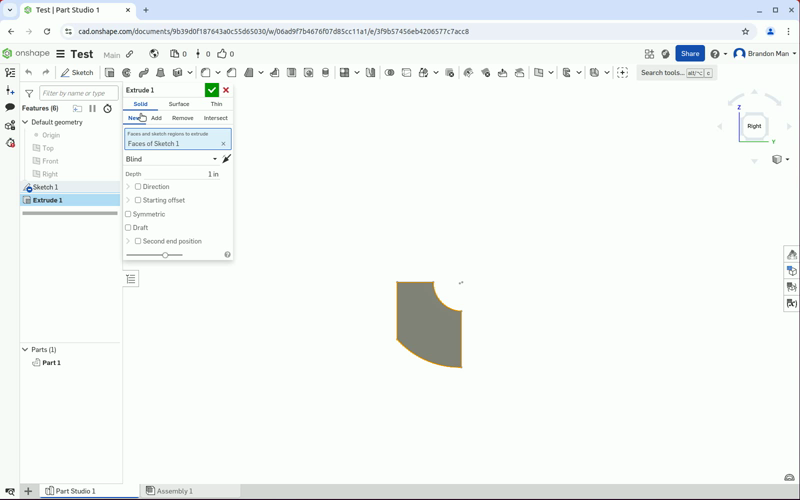
mouse_move(137, 120)
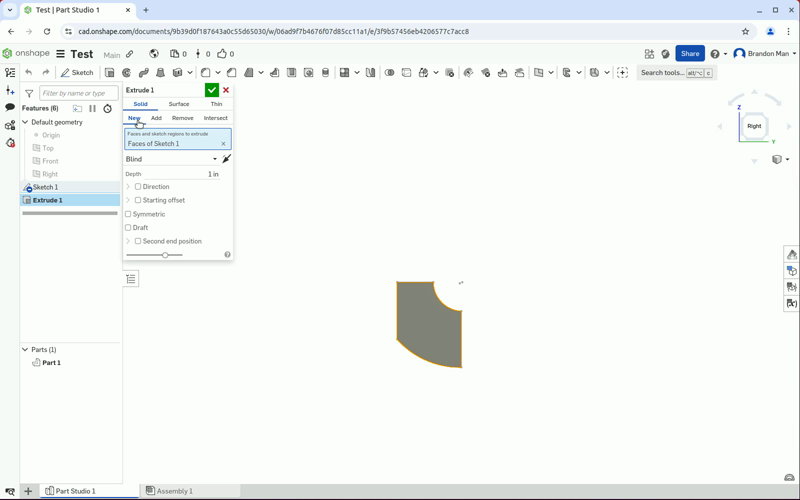
click(137, 120)
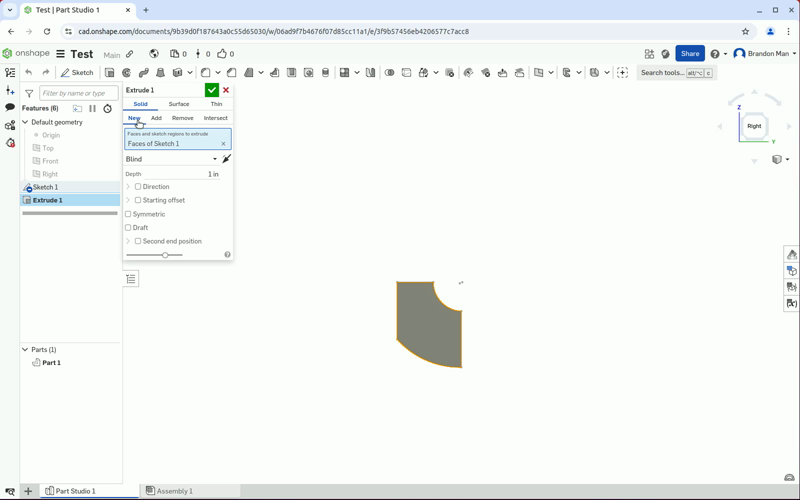
key(tab, 4)
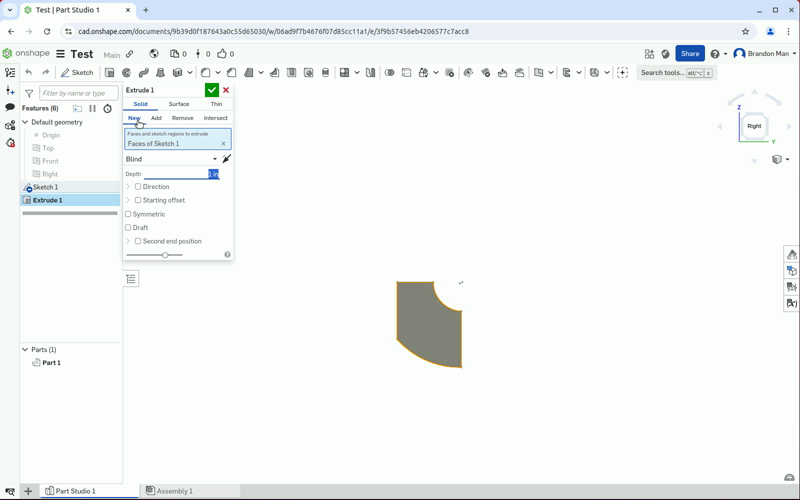
text(23.108)
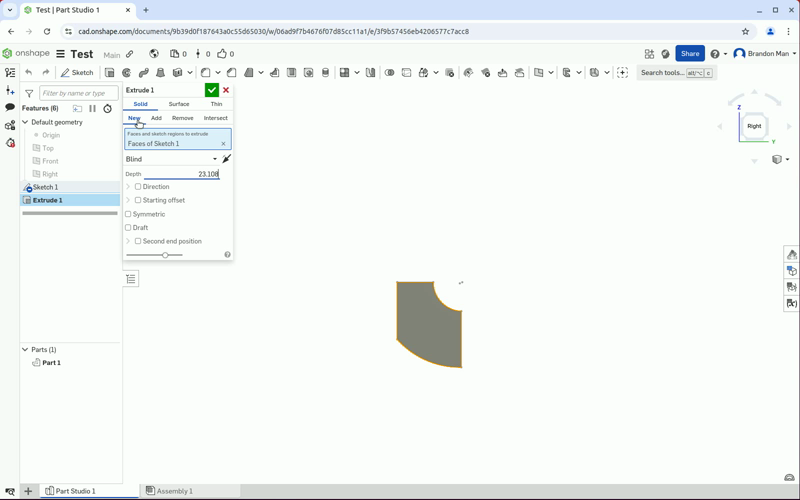
key(enter)
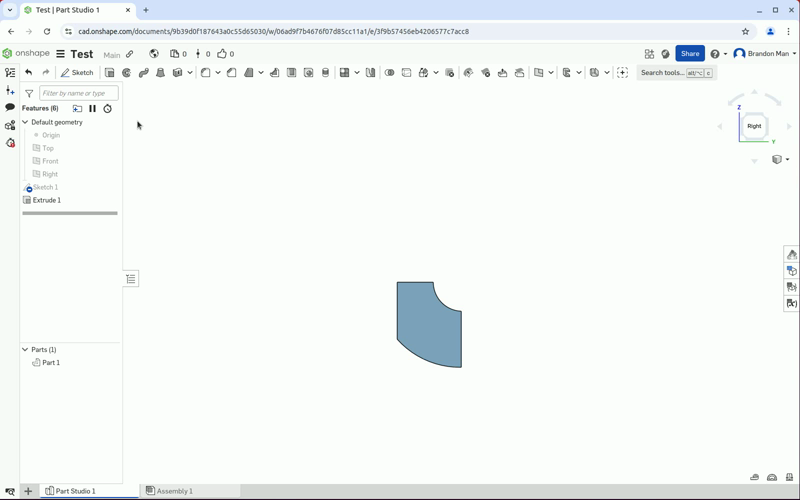
key(shift+h)
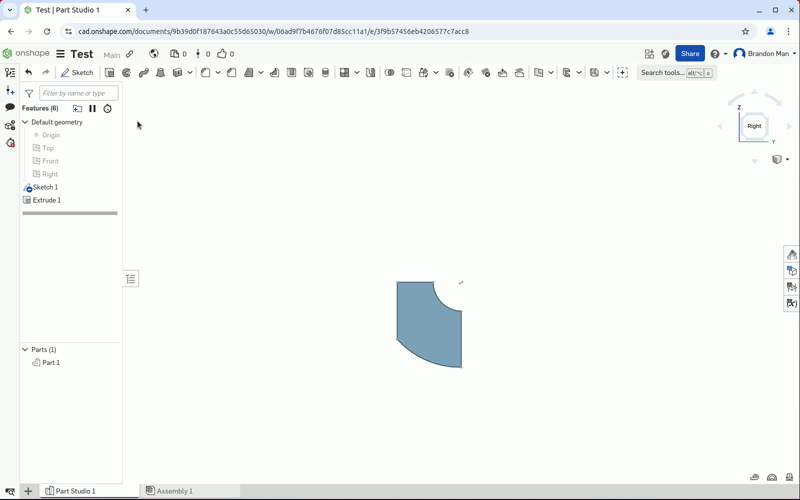
key(shift+h)
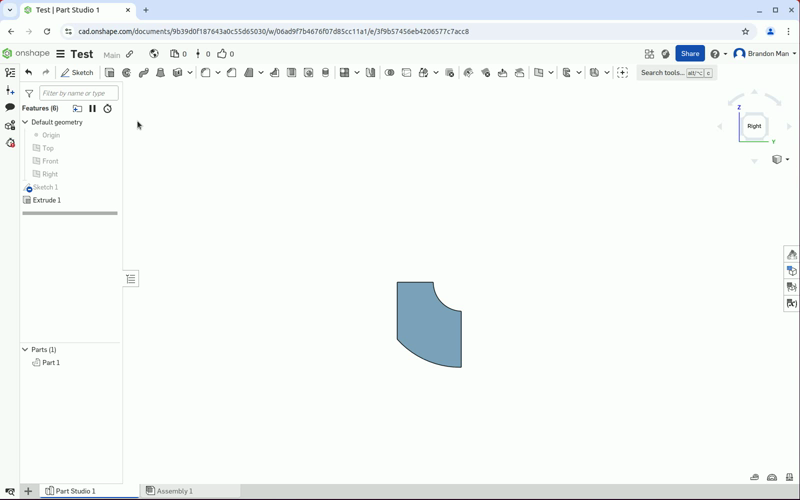
mouse_move(73, 189)
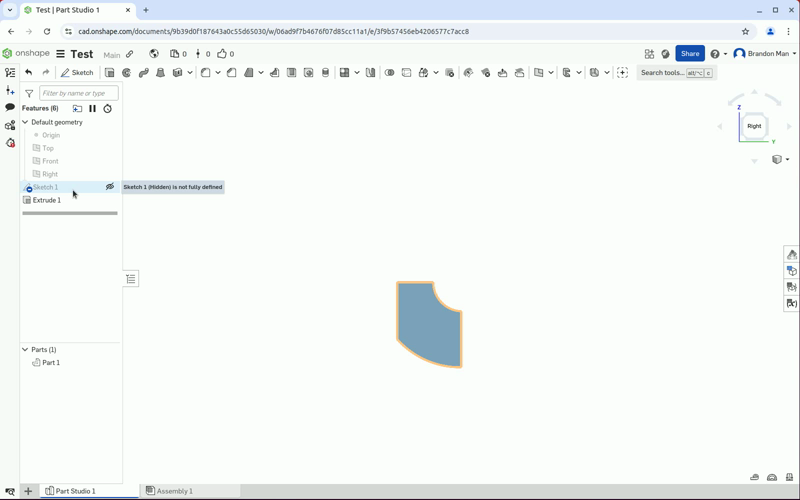
click(73, 189)
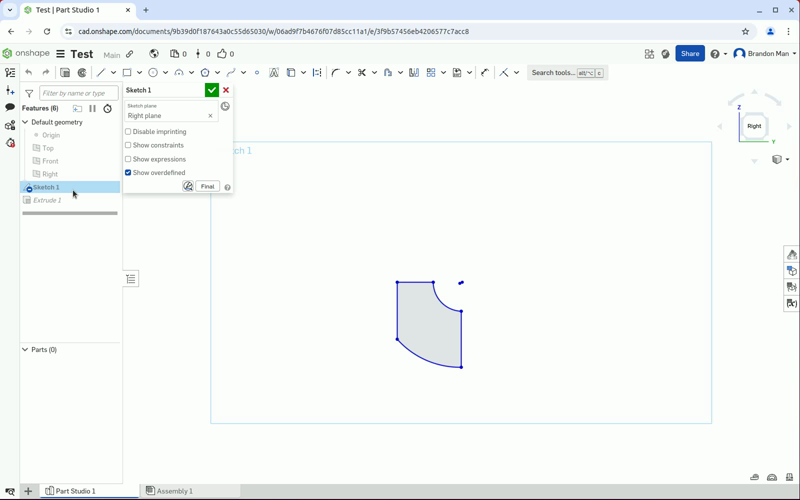
mouse_move(229, 92)
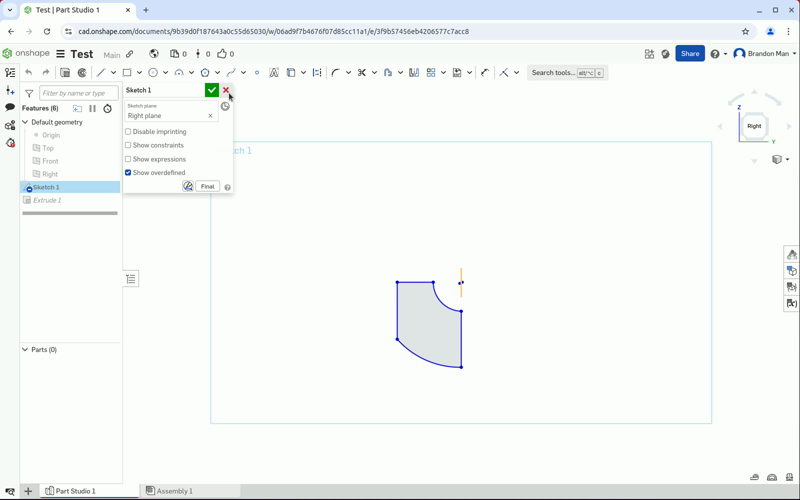
click(229, 92)
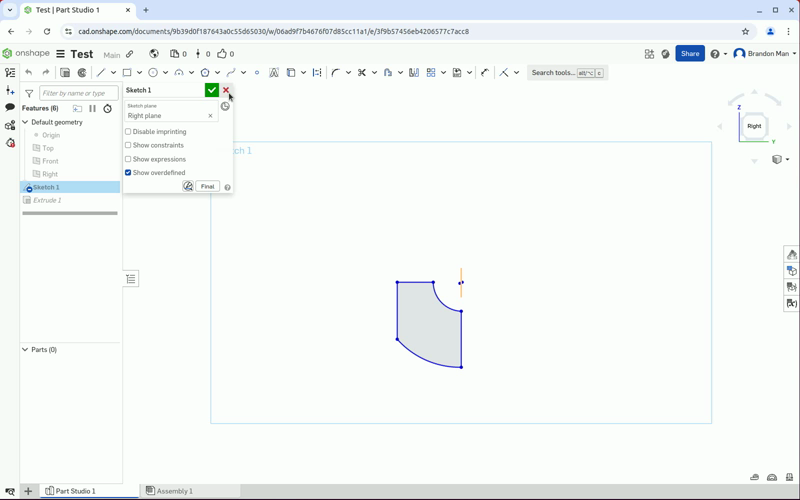
key(shift+s)
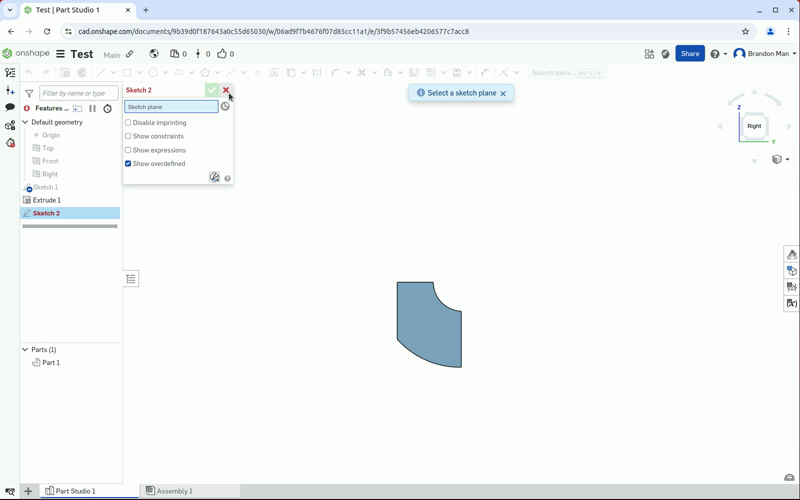
mouse_move(73, 176)
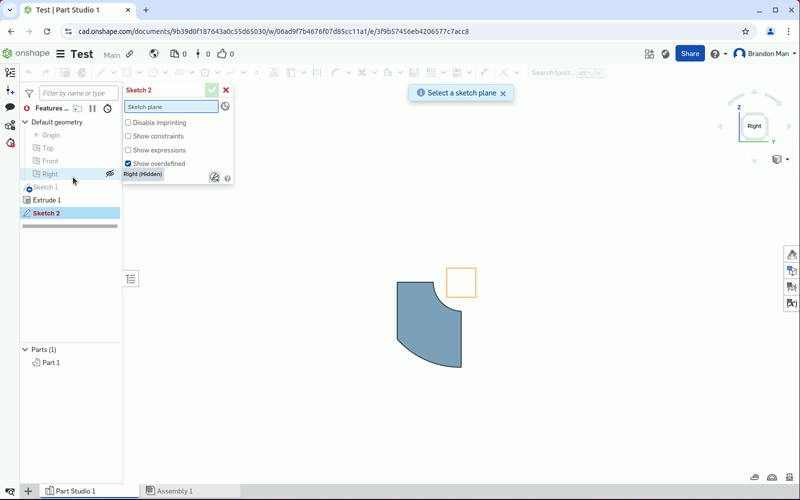
click(73, 176)
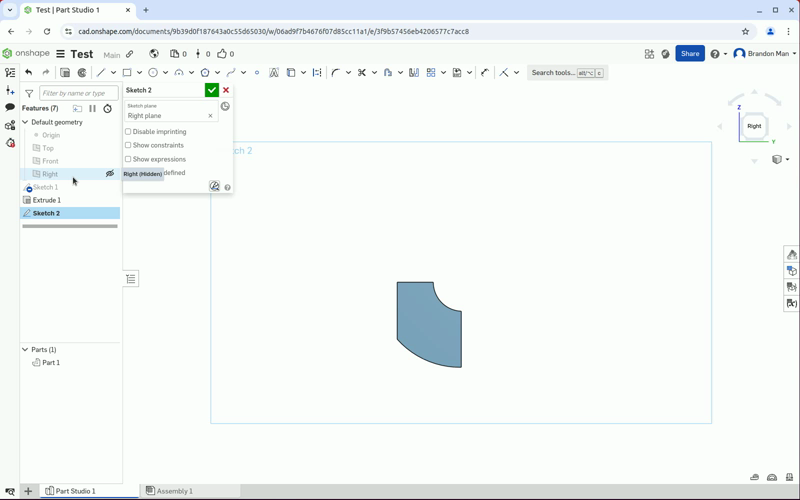
mouse_move(73, 352)
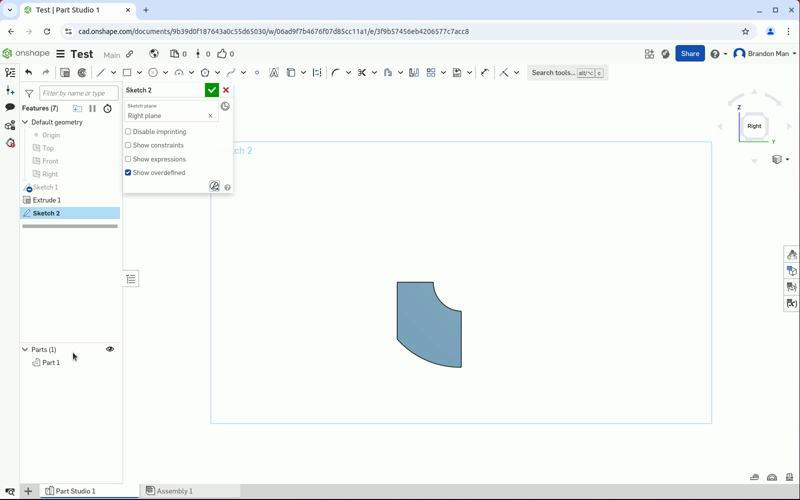
key(y)
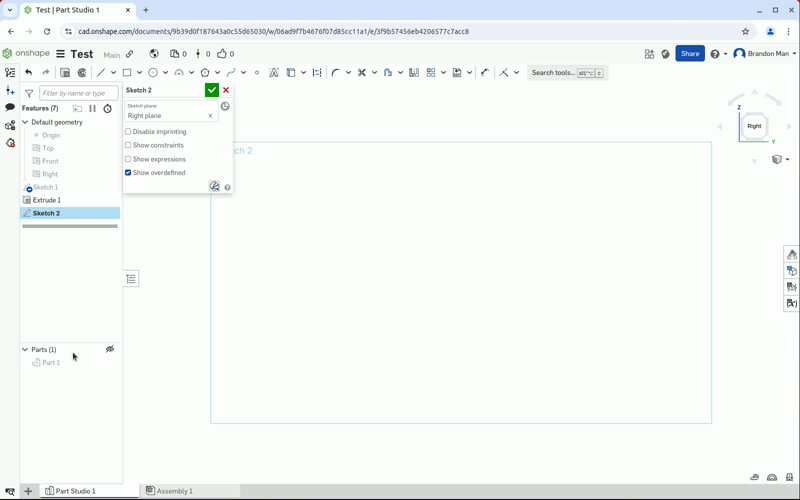
key(l)
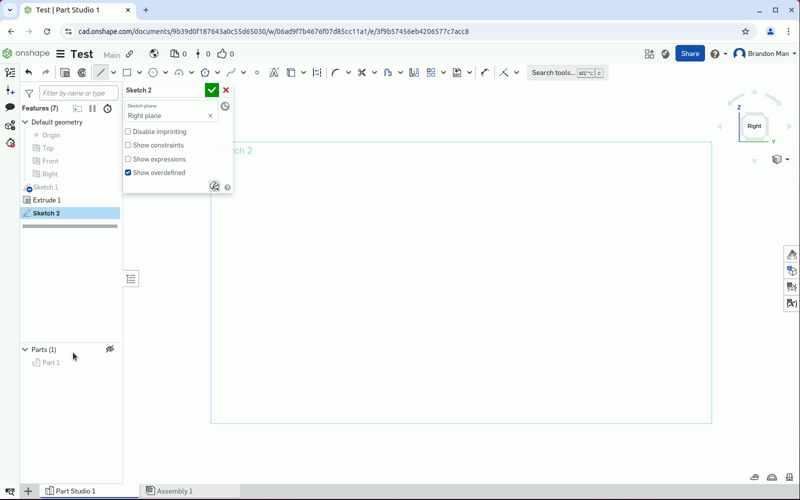
key_down(shift)
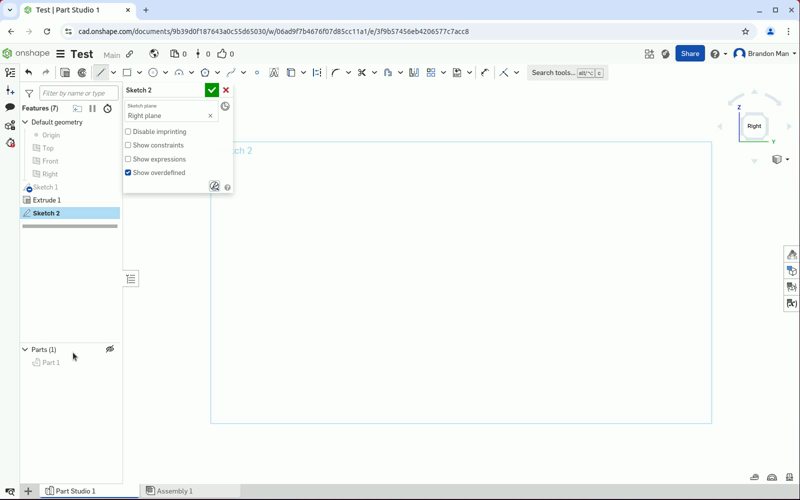
mouse_move(397, 282)
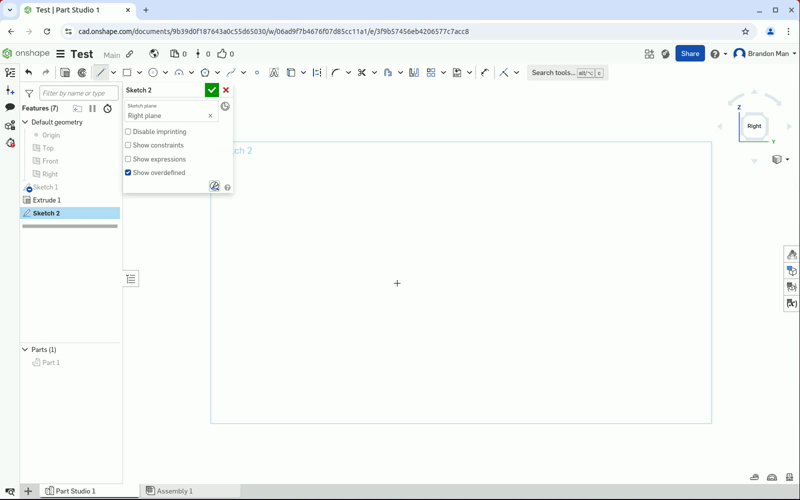
click(397, 282)
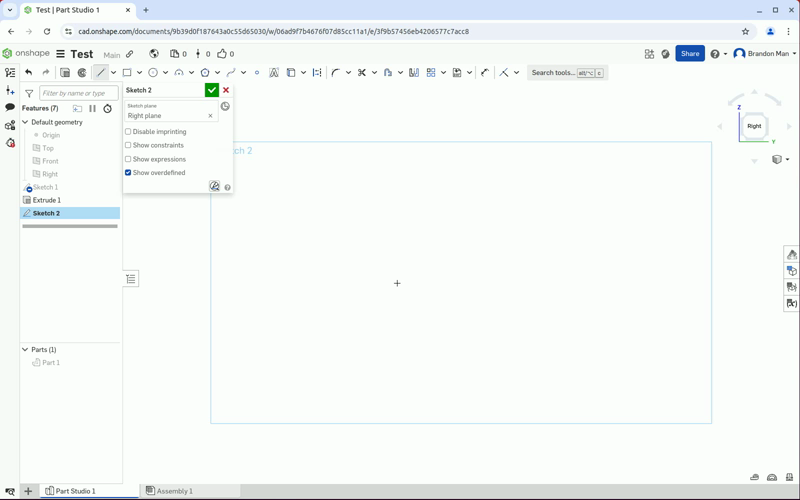
key_up(shift)
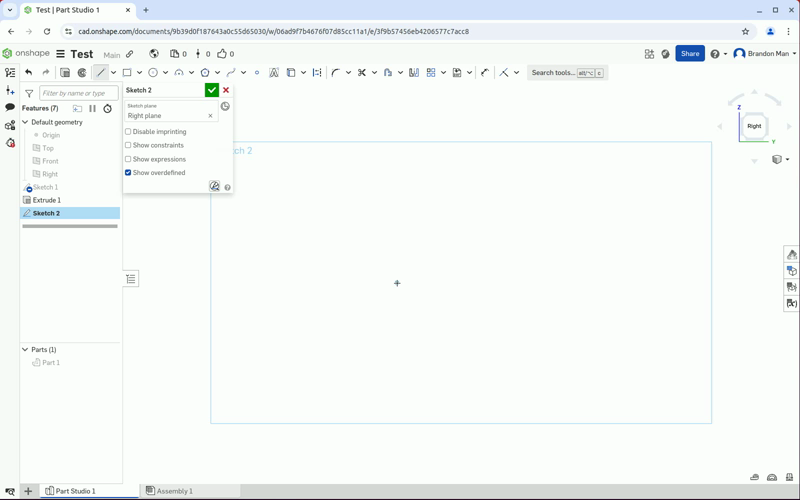
key_down(shift)
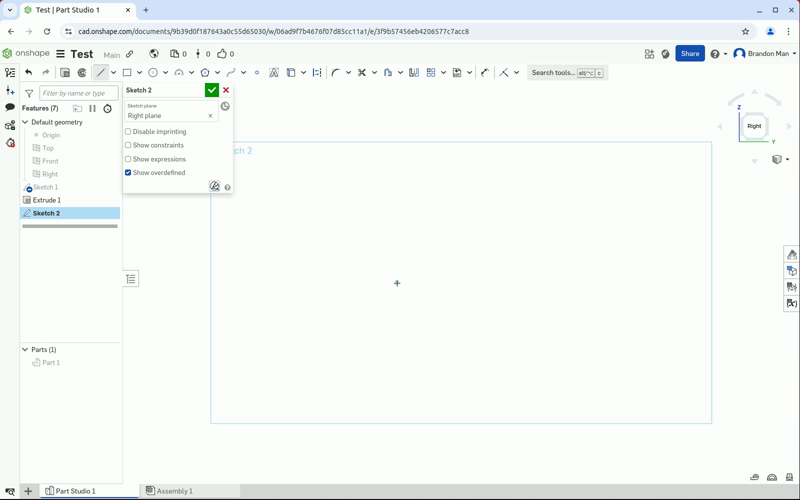
mouse_move(427, 282)
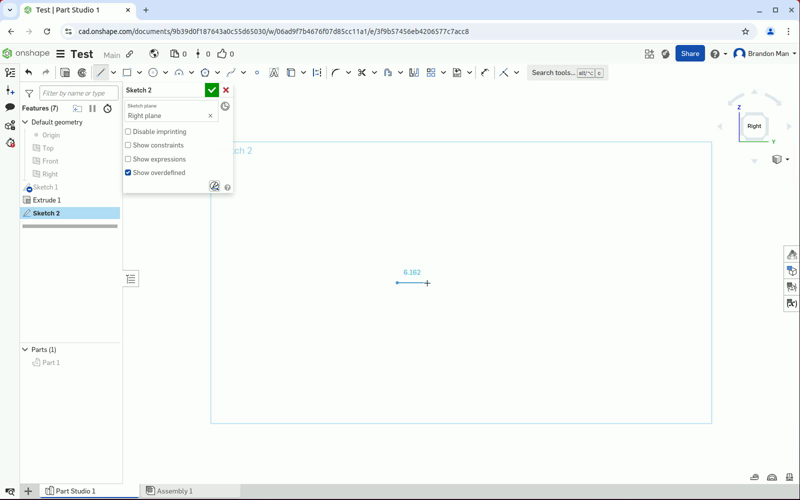
mouse_move(431, 282)
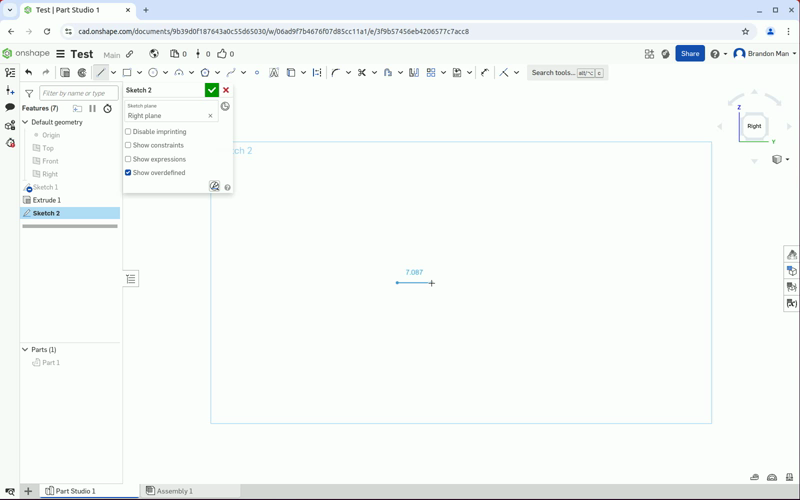
click(431, 282)
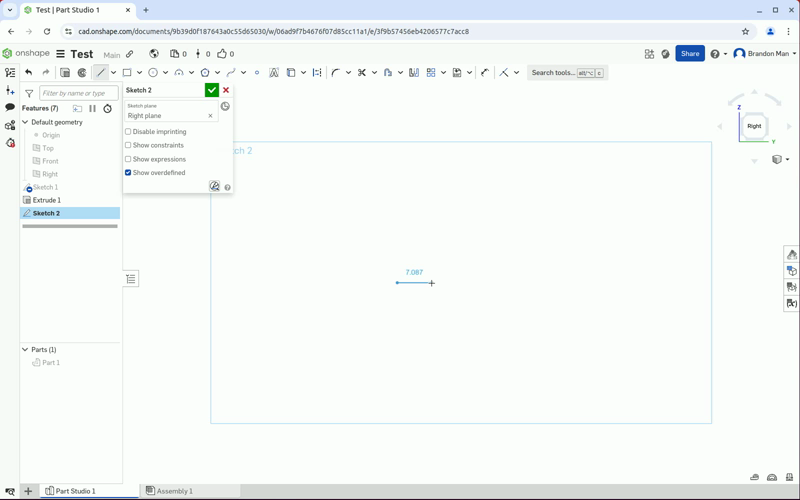
key_up(shift)
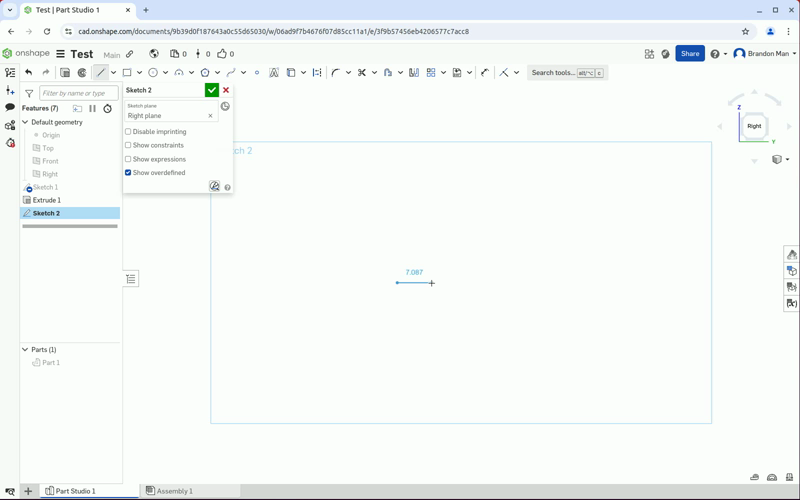
key(esc)
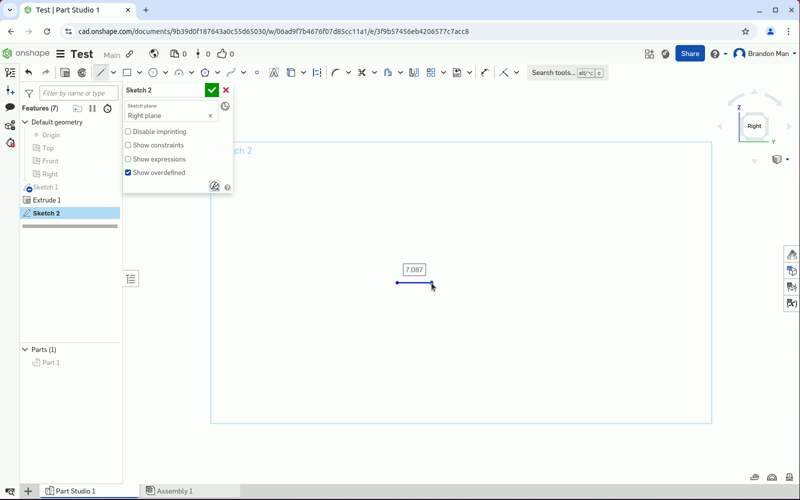
key(a)
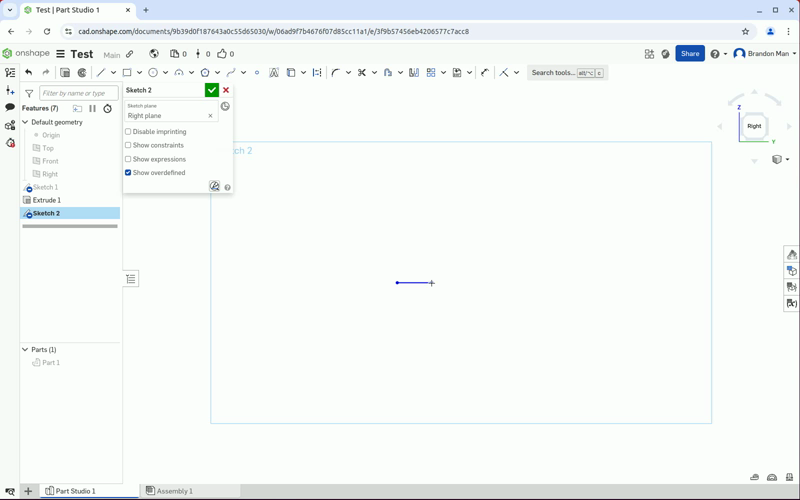
mouse_move(431, 282)
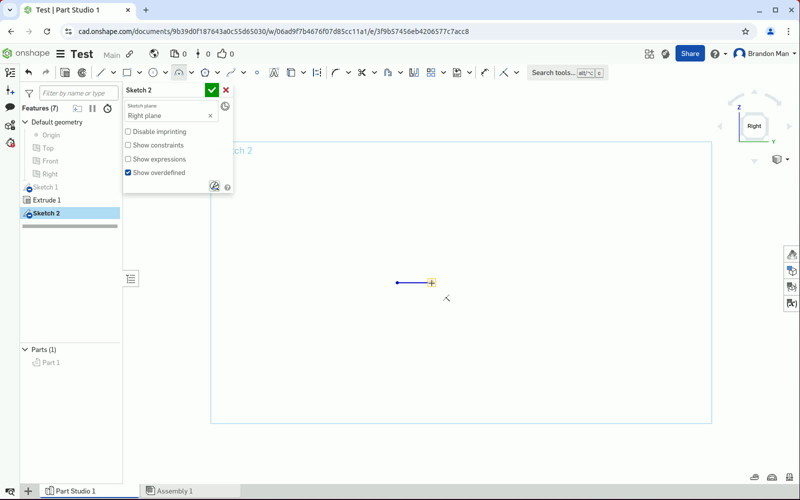
click(431, 282)
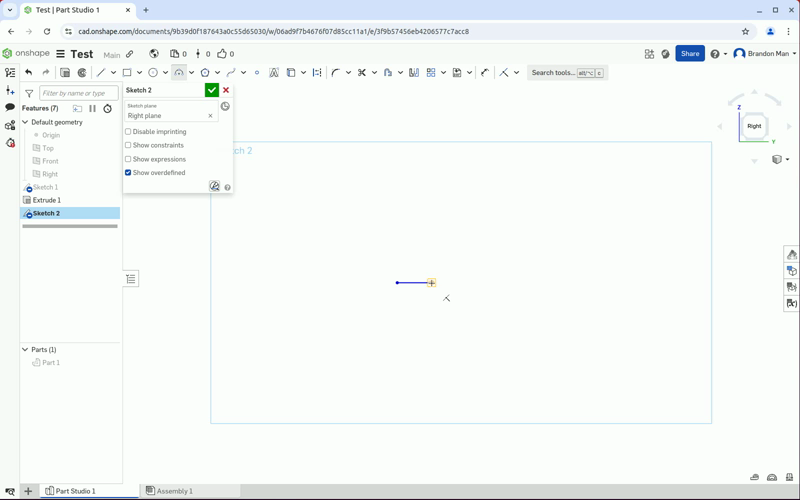
key_down(shift)
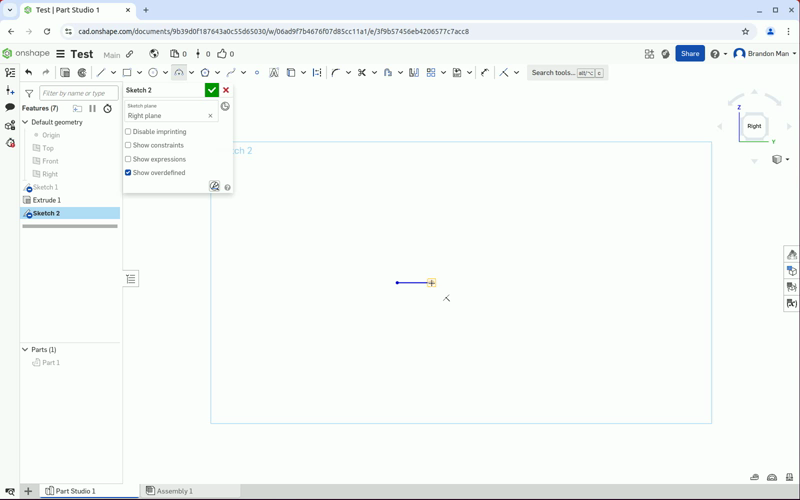
mouse_move(461, 310)
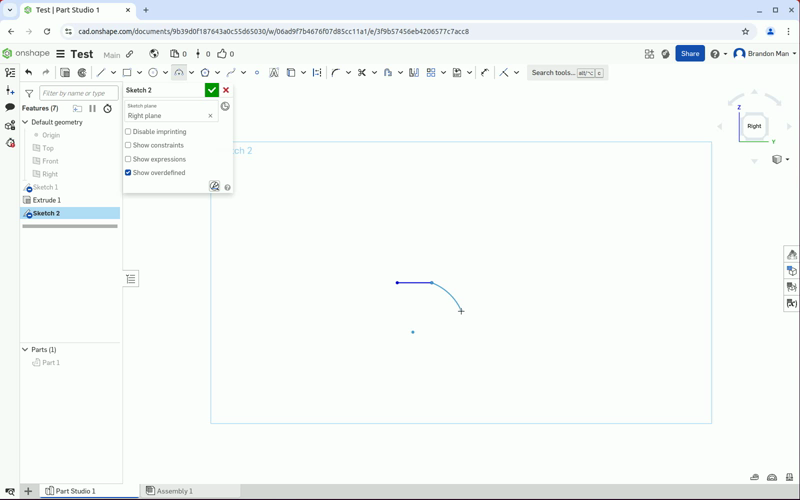
click(461, 310)
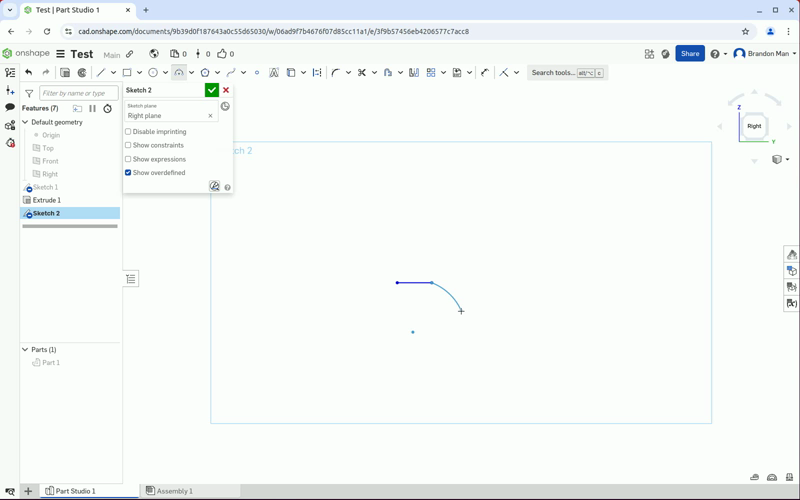
mouse_move(480, 261)
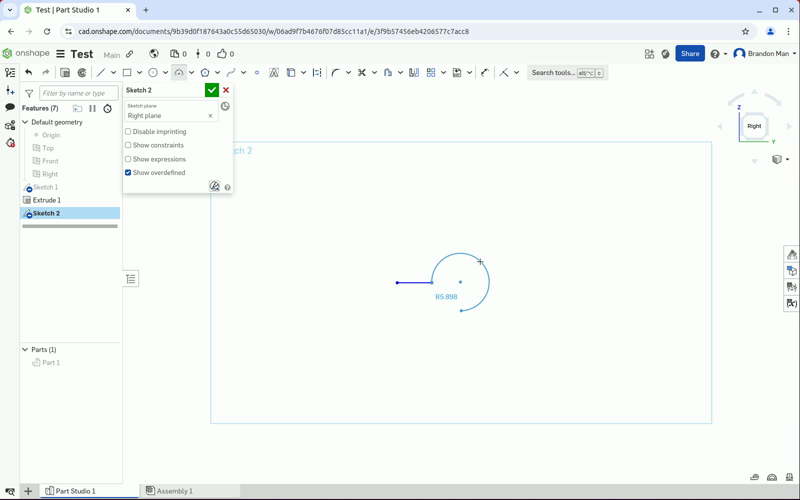
click(480, 261)
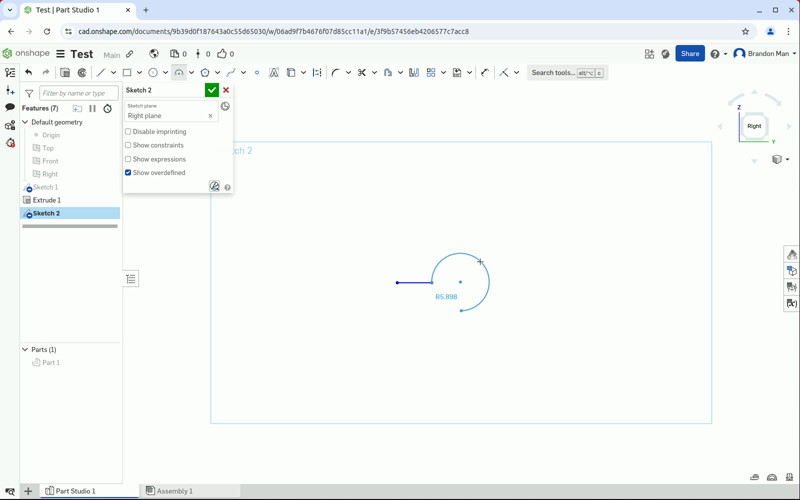
key_up(shift)
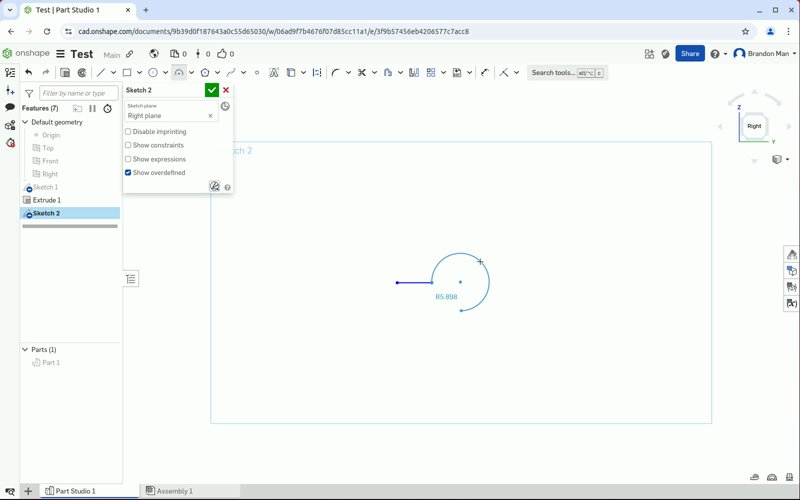
key(esc)
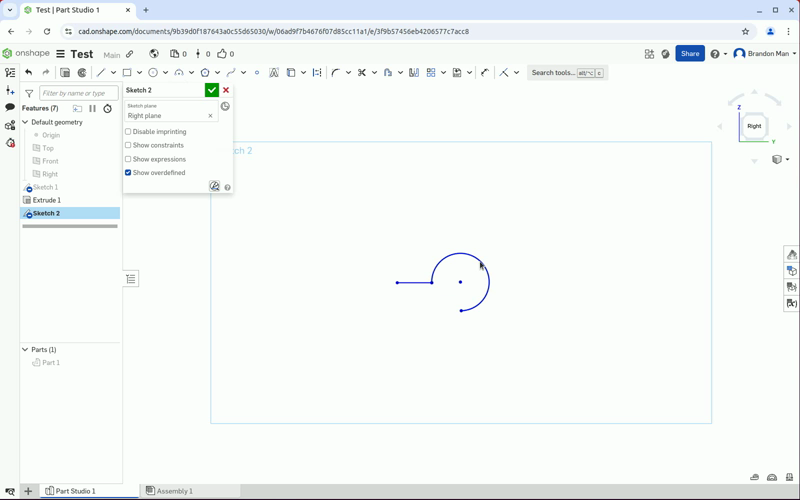
key(l)
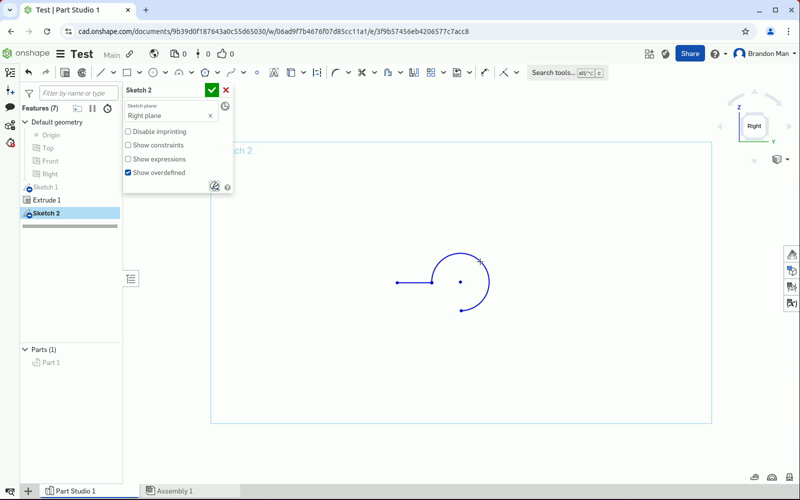
mouse_move(461, 310)
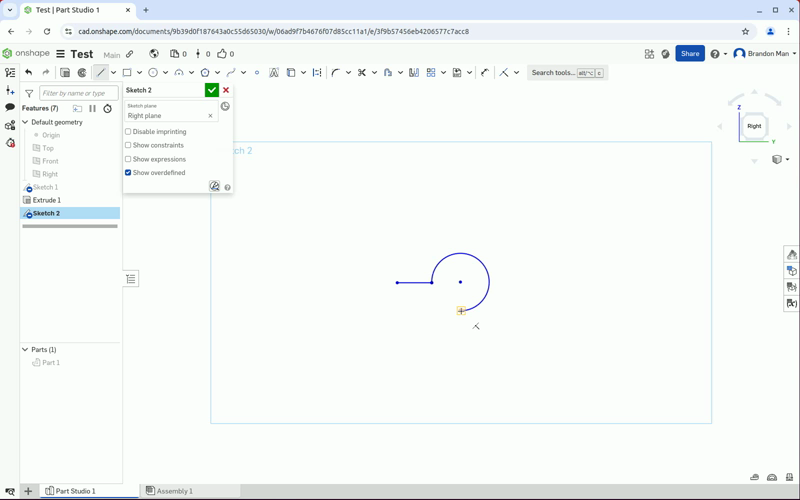
click(461, 310)
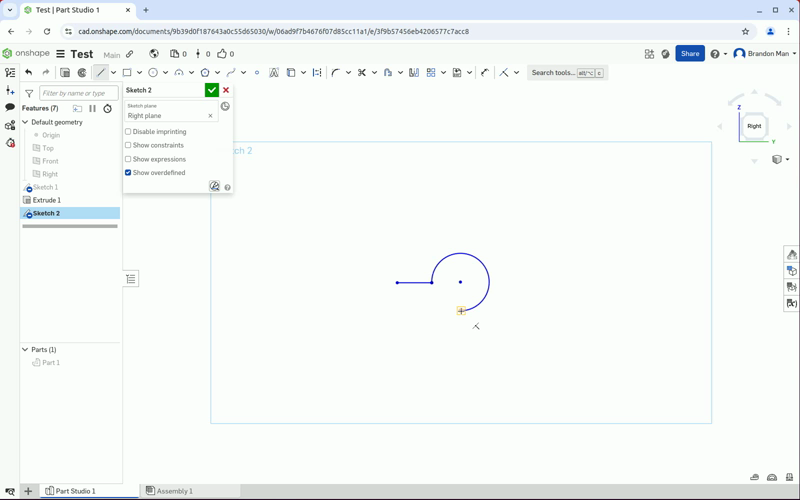
key_down(shift)
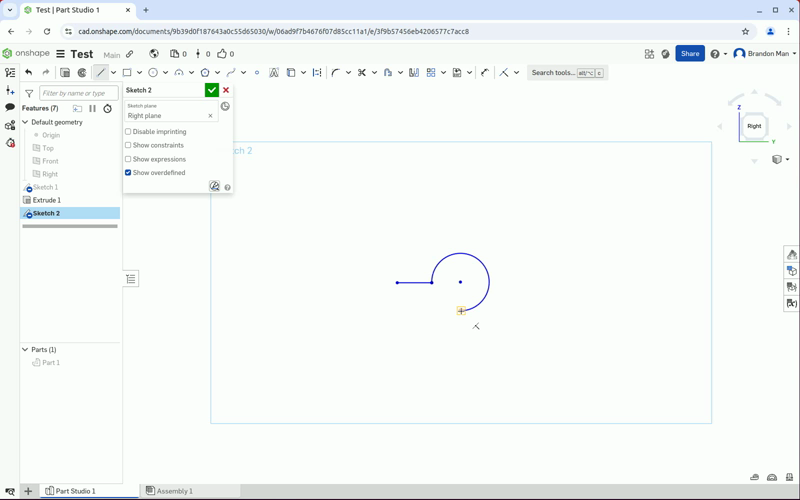
mouse_move(491, 310)
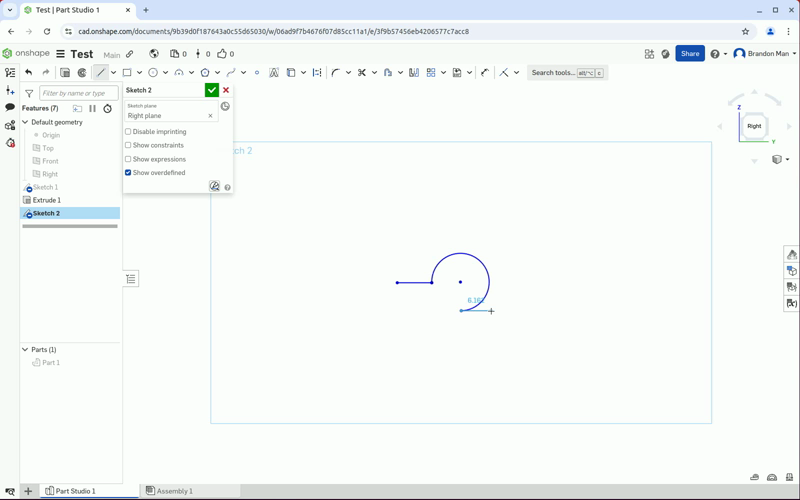
mouse_move(461, 366)
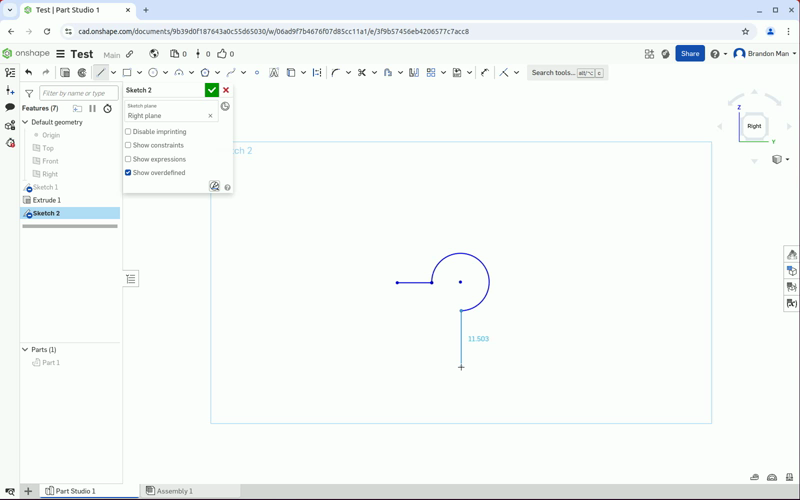
click(461, 366)
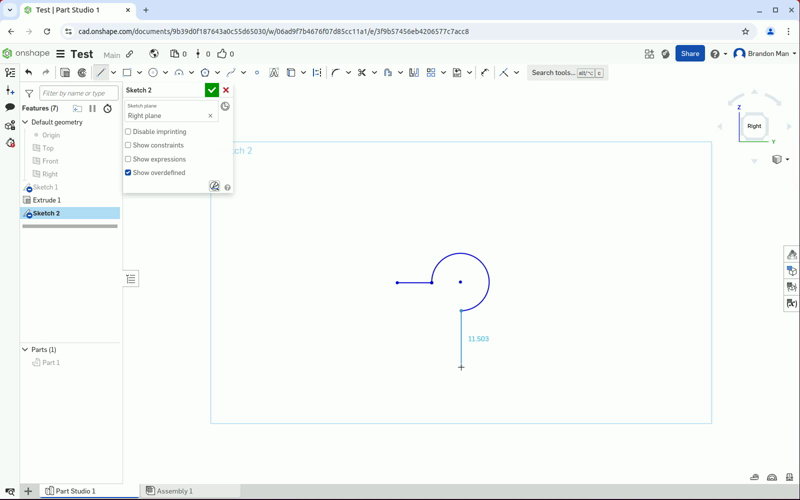
key_up(shift)
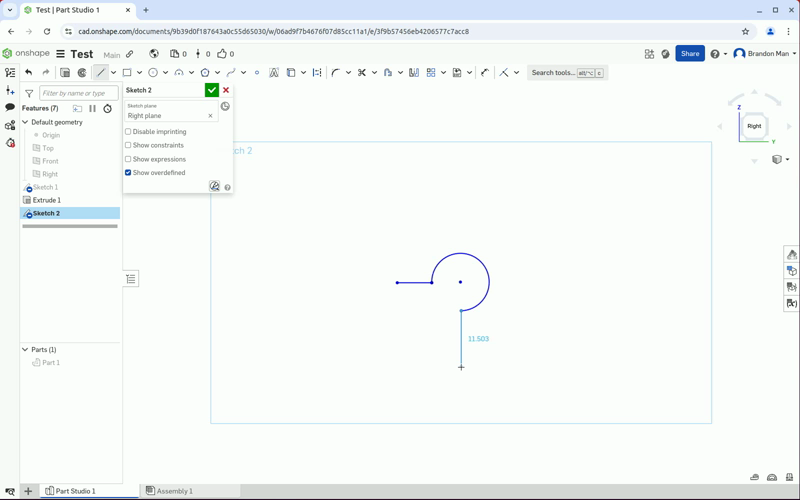
key(esc)
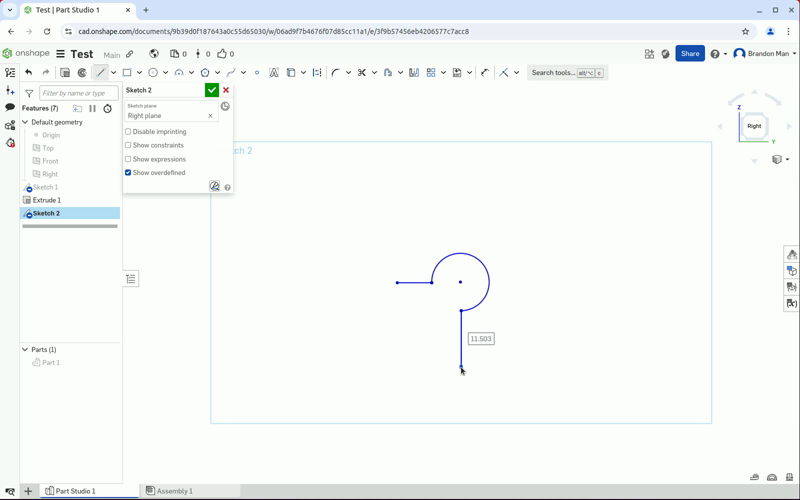
key(a)
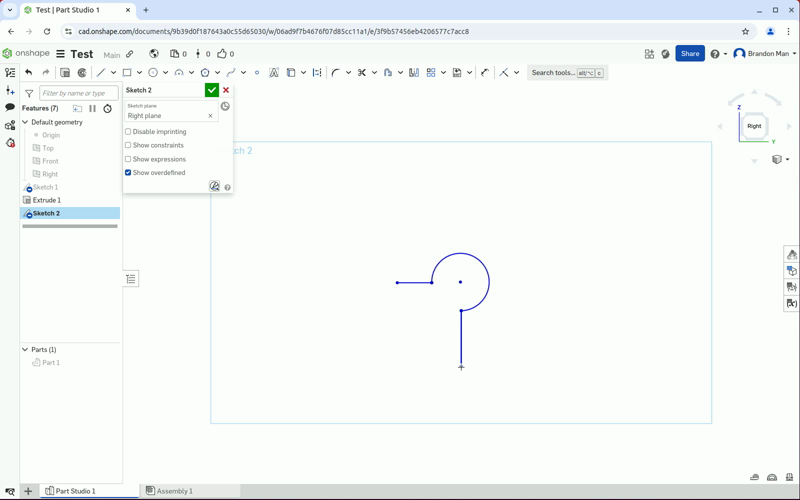
mouse_move(461, 366)
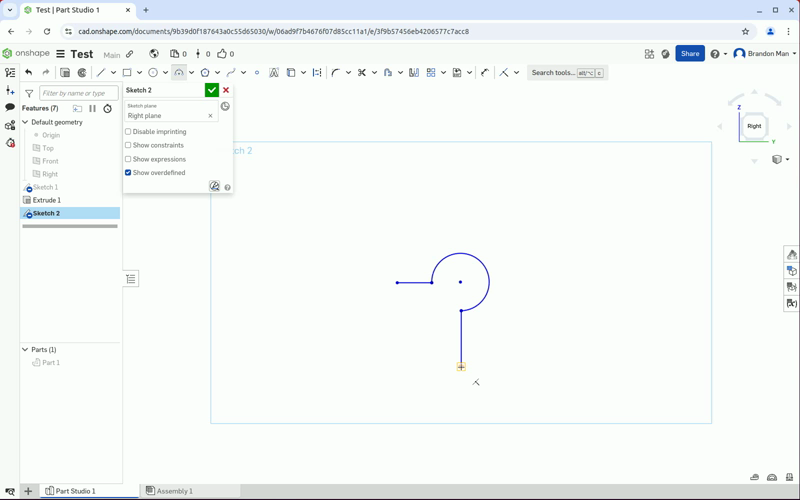
click(461, 366)
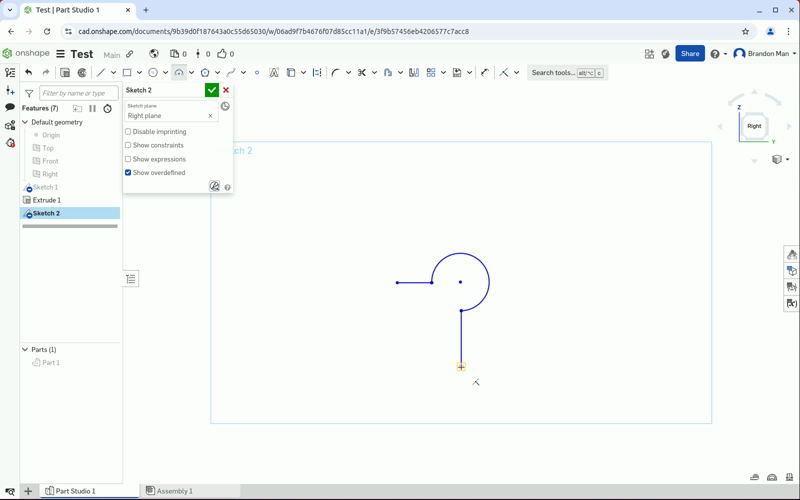
key_down(shift)
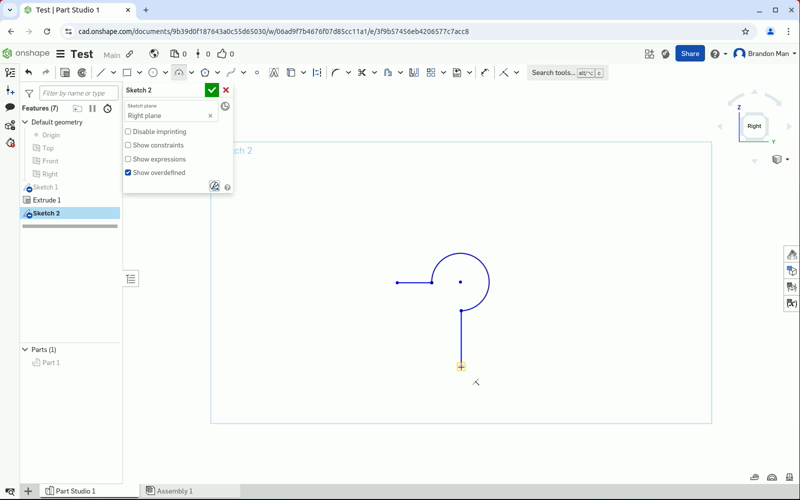
mouse_move(397, 227)
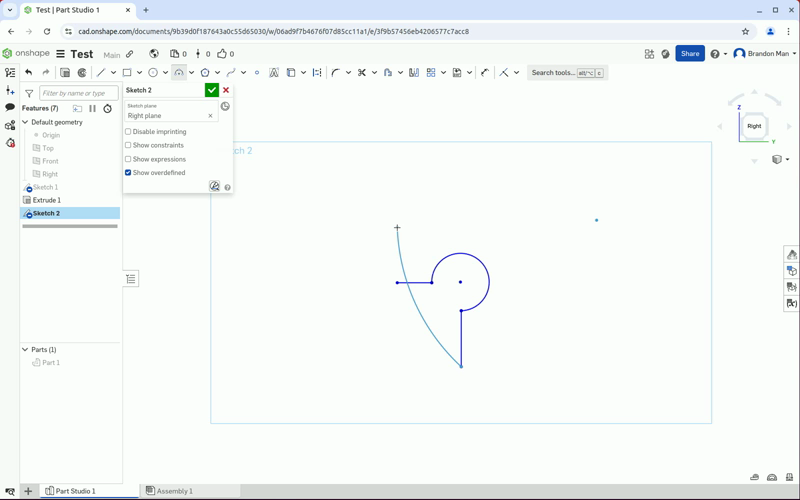
click(397, 227)
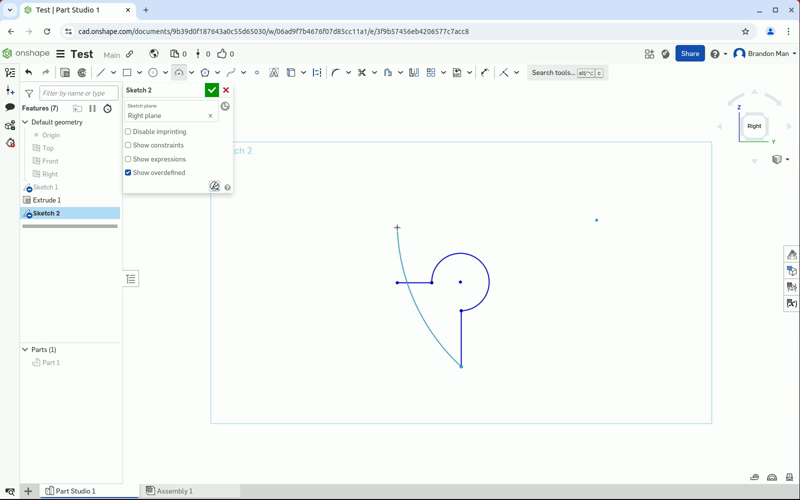
mouse_move(536, 248)
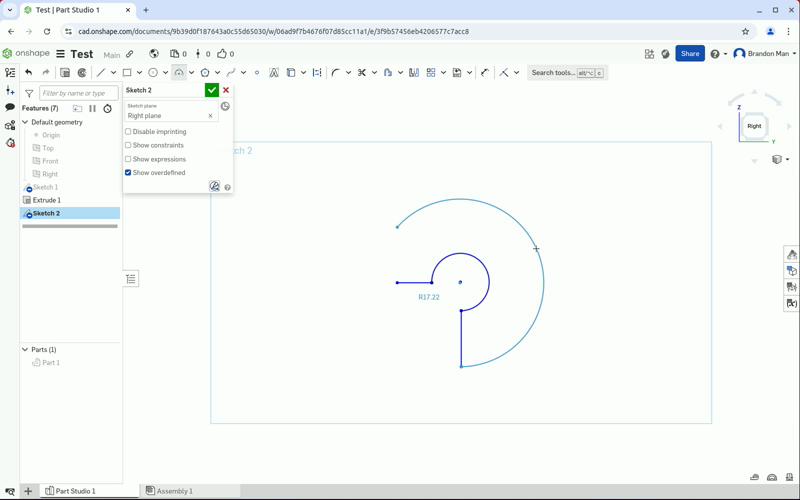
click(536, 248)
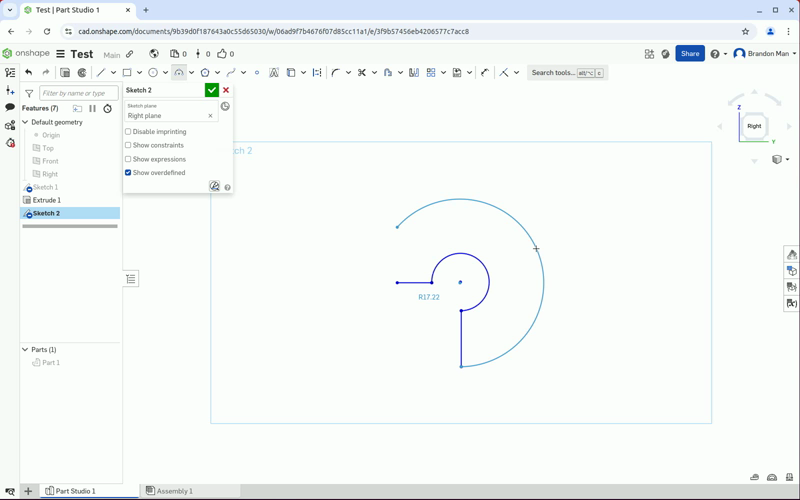
key_up(shift)
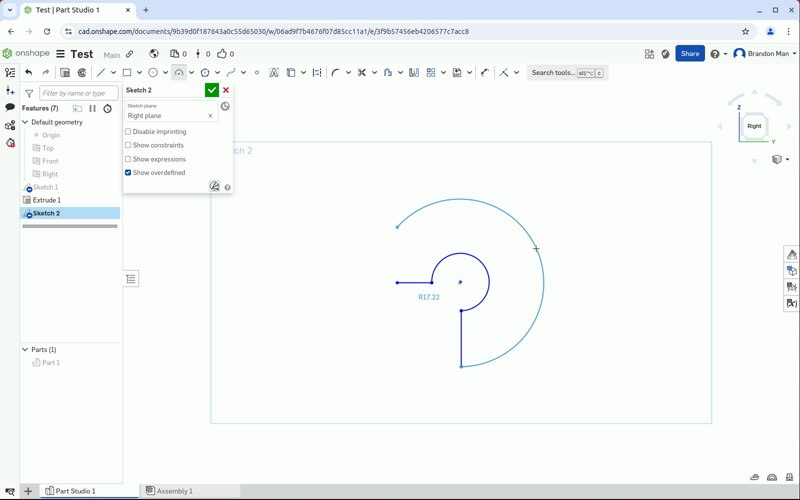
key(esc)
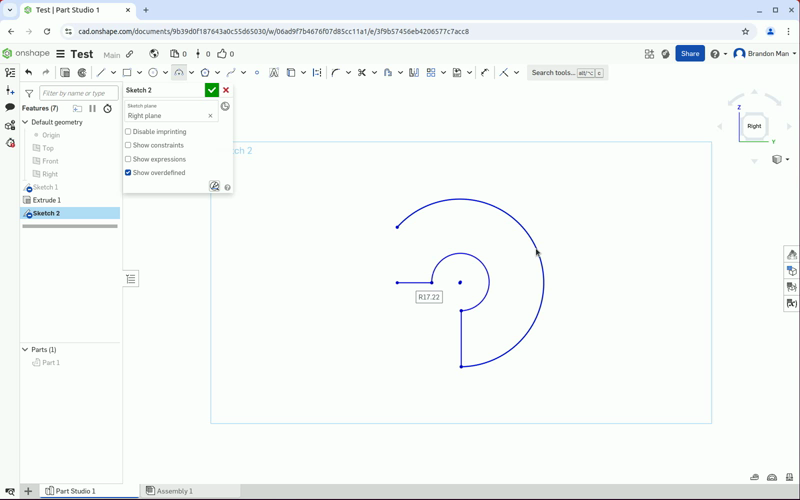
key(l)
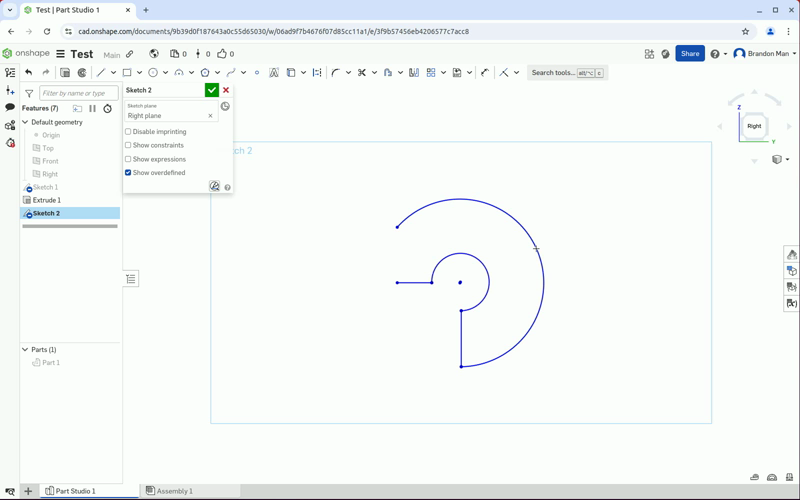
mouse_move(397, 227)
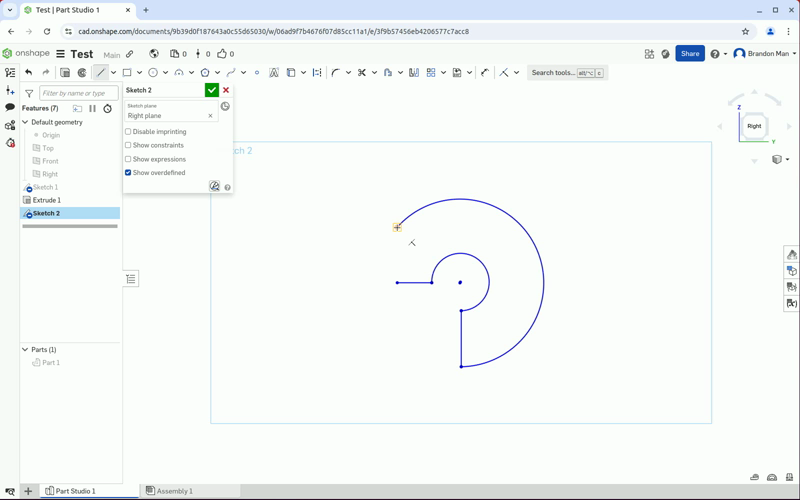
click(397, 227)
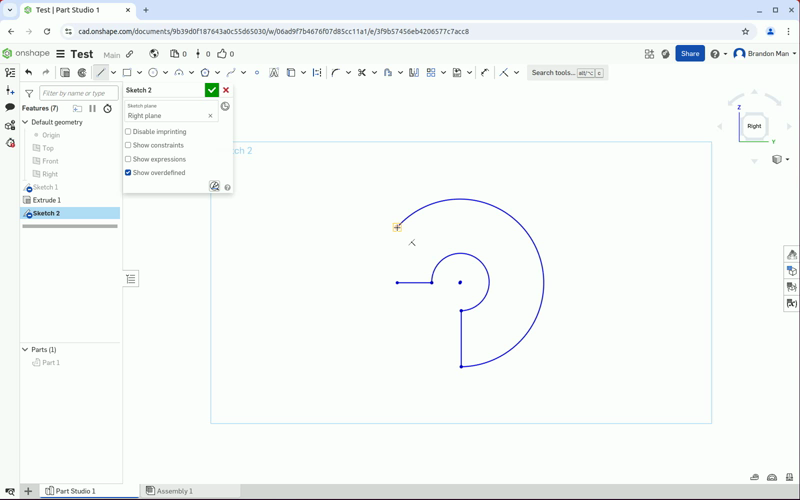
mouse_move(427, 227)
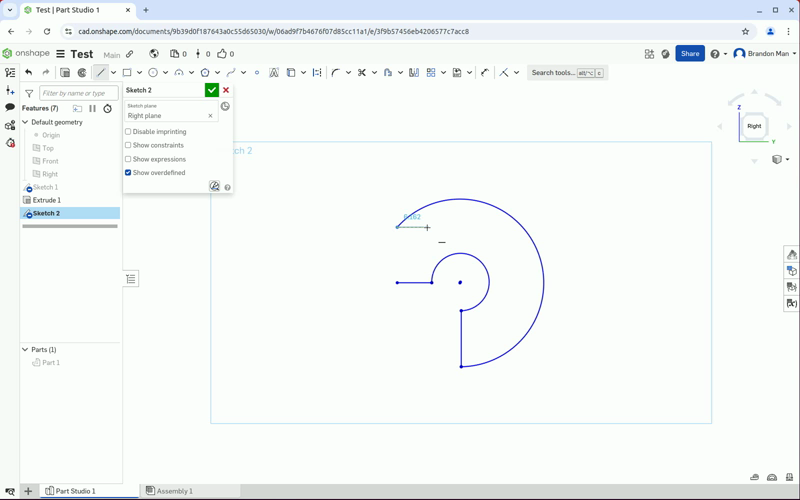
key_down(shift)
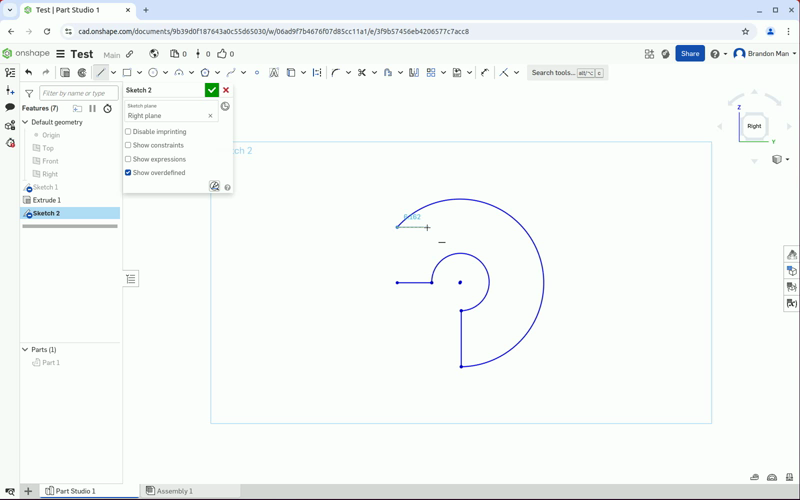
mouse_move(397, 282)
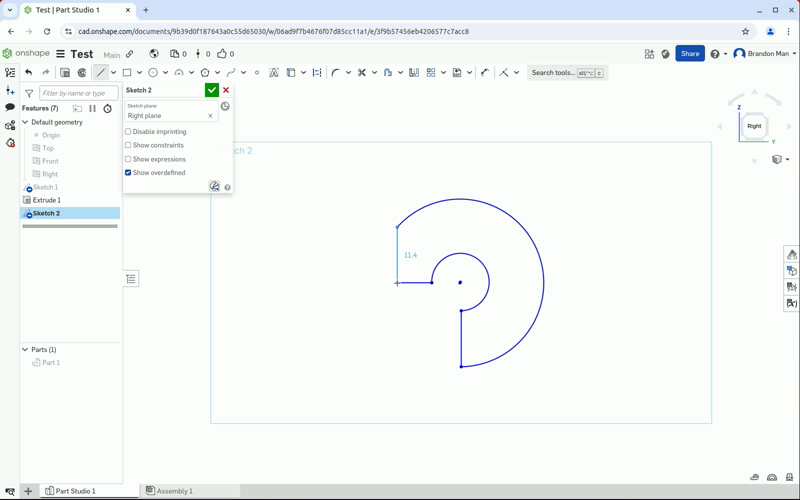
key_up(shift)
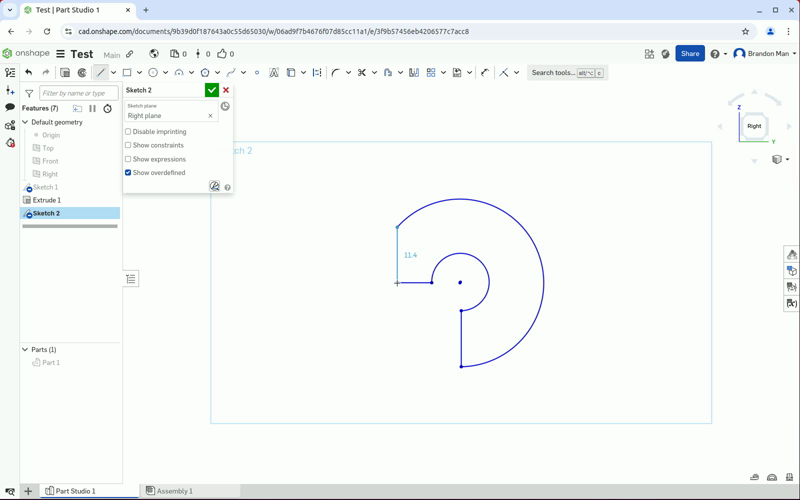
click(397, 282)
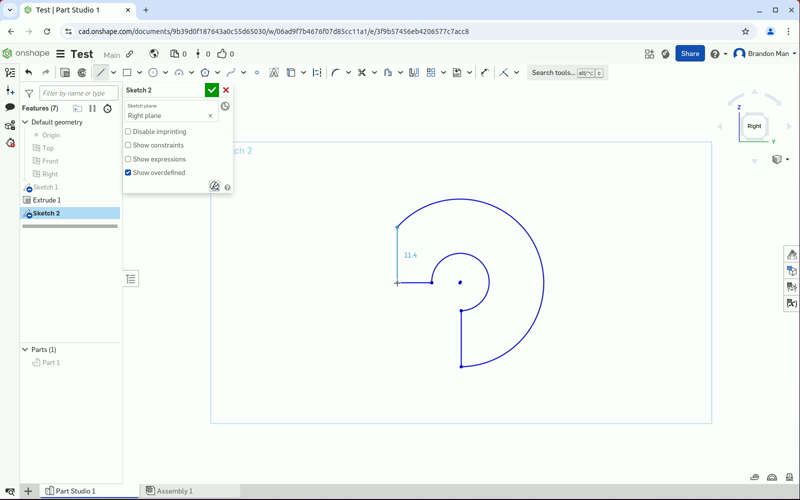
key(esc)
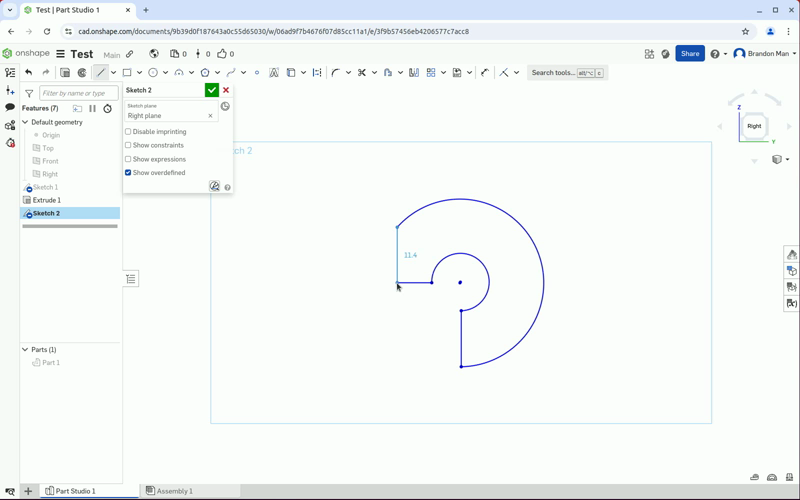
mouse_move(479, 231)
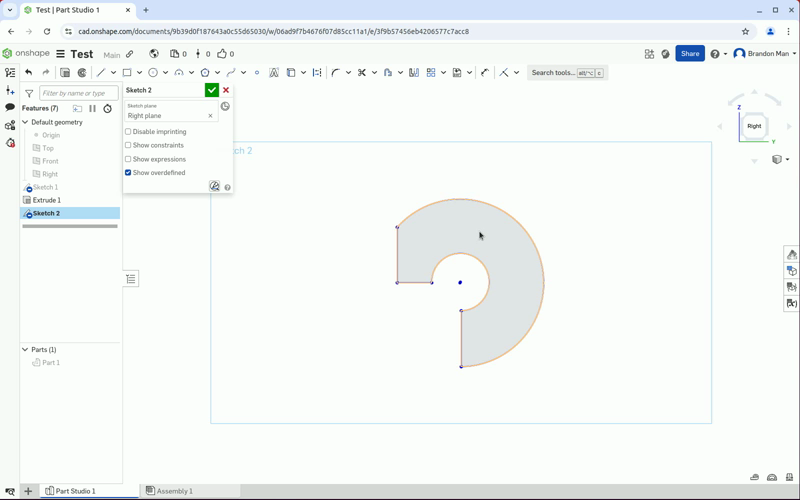
click(479, 231)
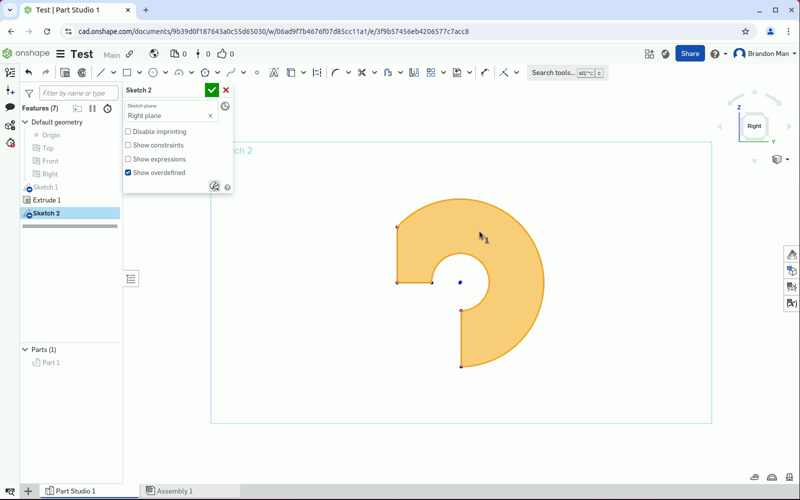
mouse_move(73, 352)
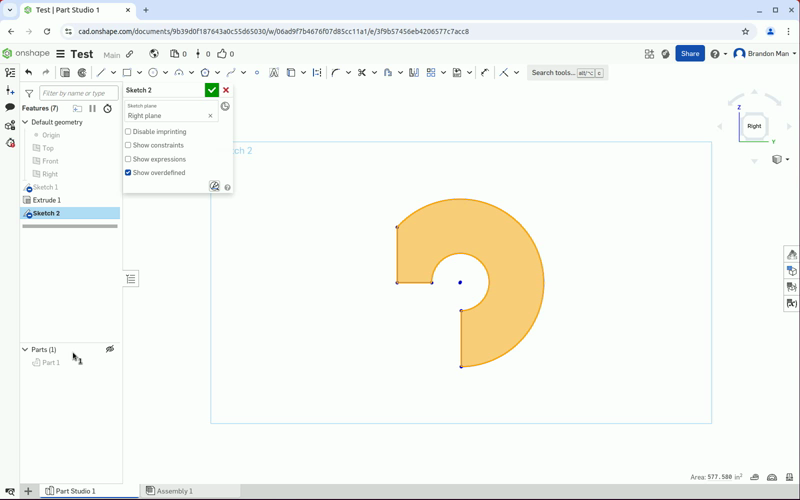
key(shift+y)
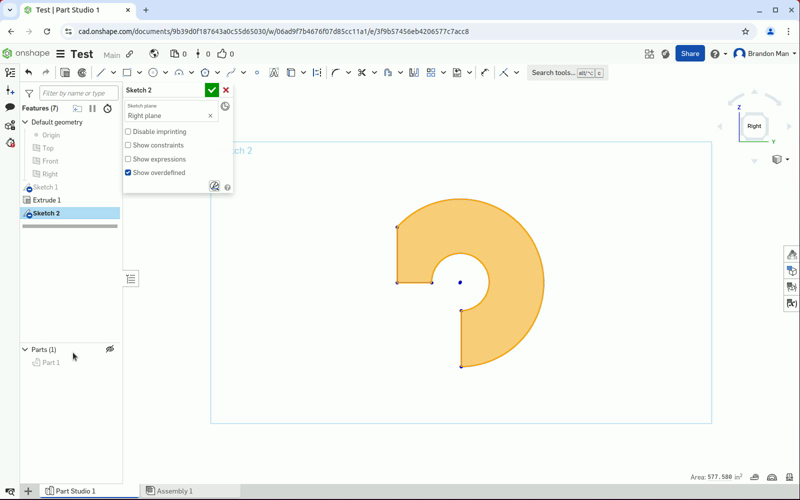
key(shift+e)
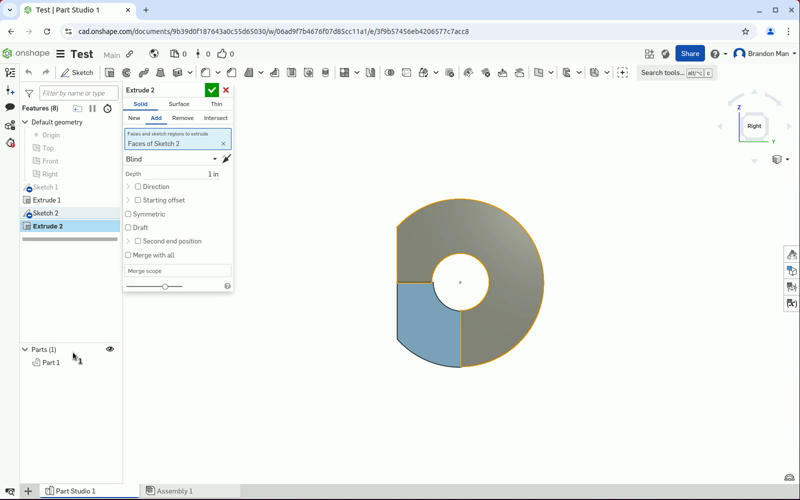
mouse_move(143, 106)
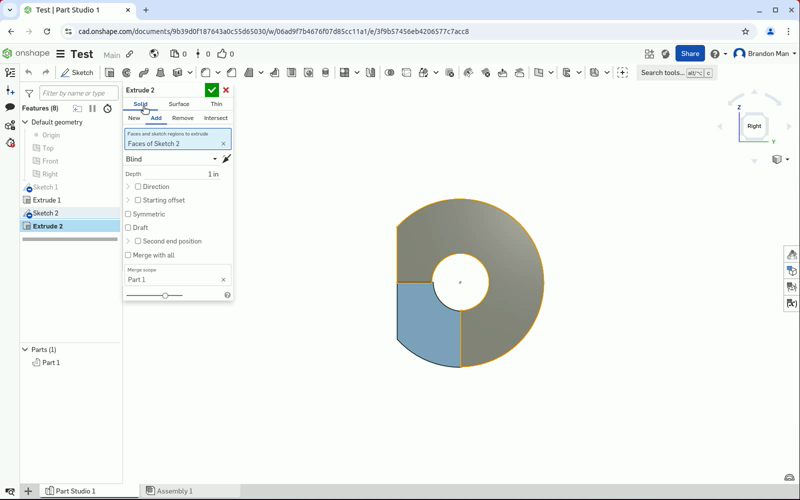
click(143, 106)
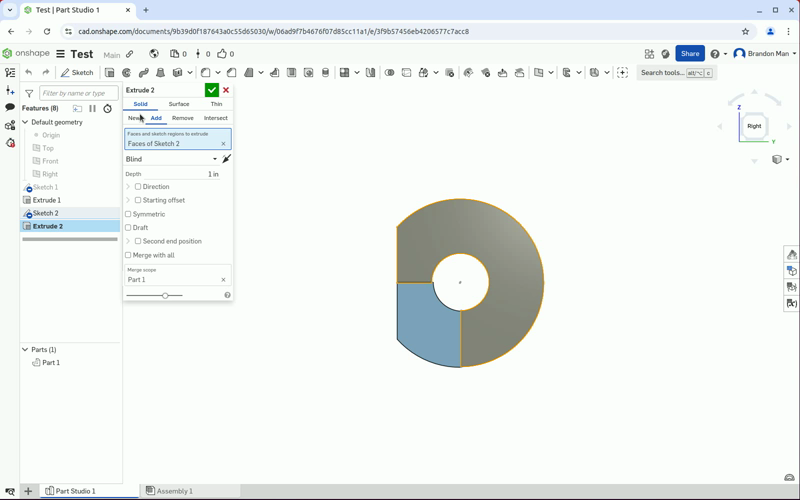
mouse_move(137, 120)
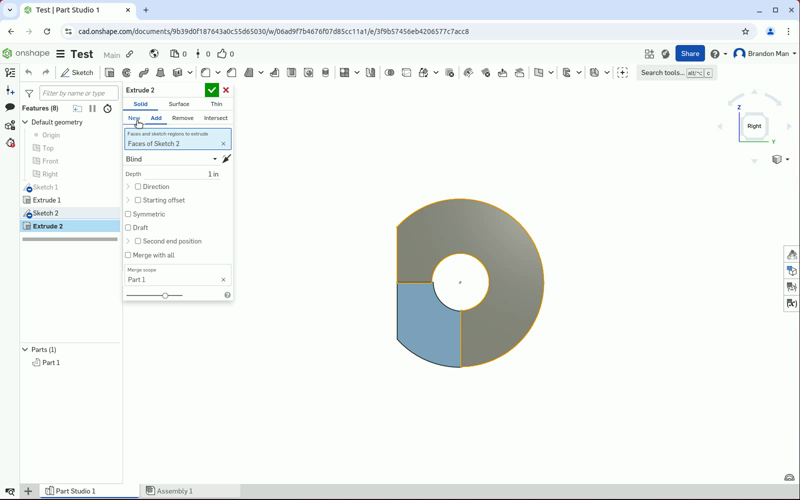
click(137, 120)
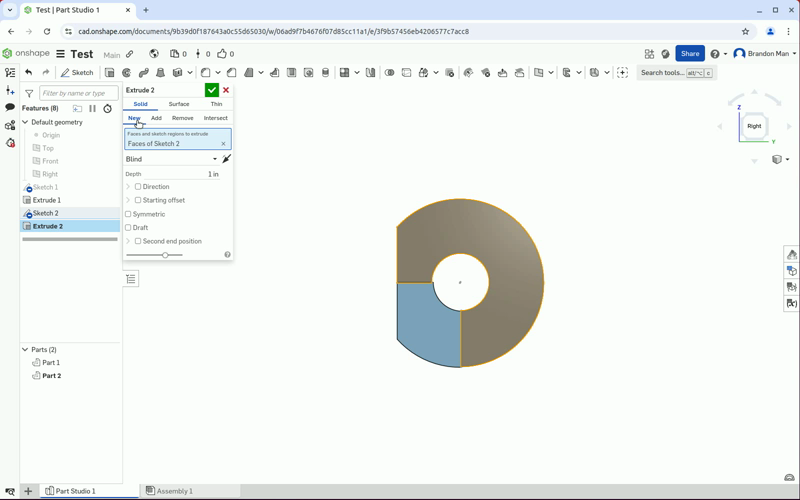
key(tab, 4)
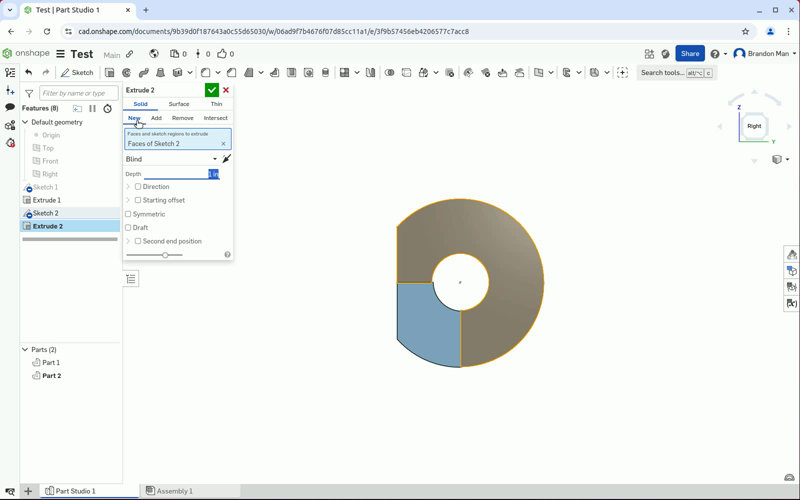
text(23.108)
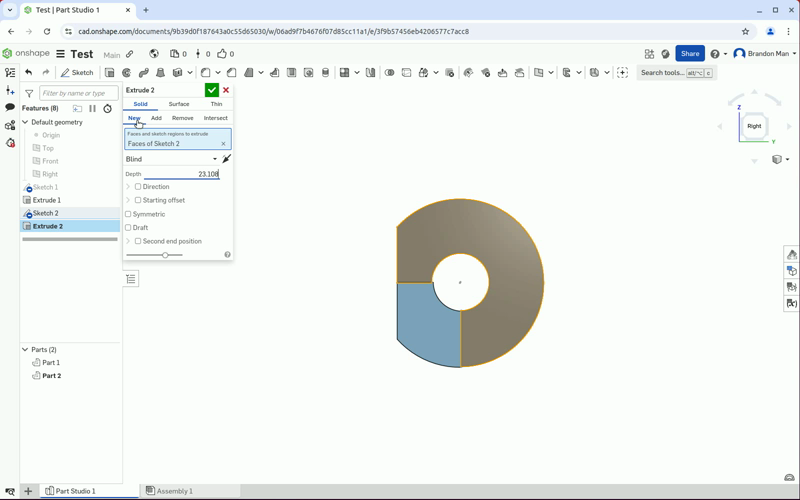
key(enter)
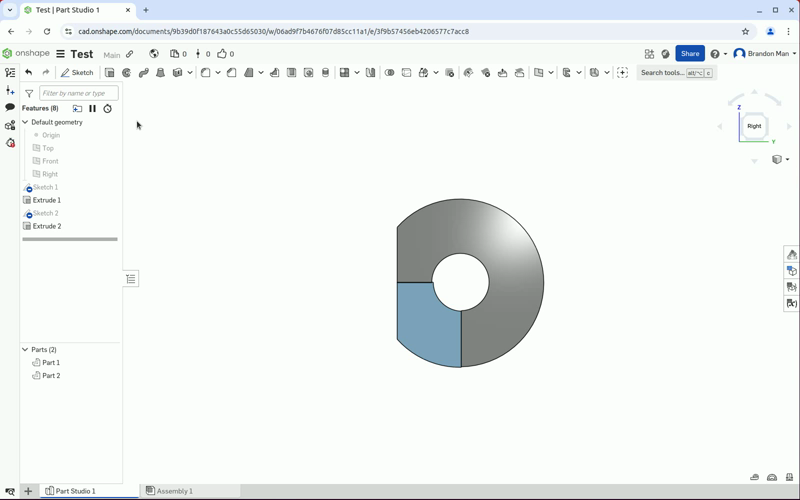
key(shift+h)
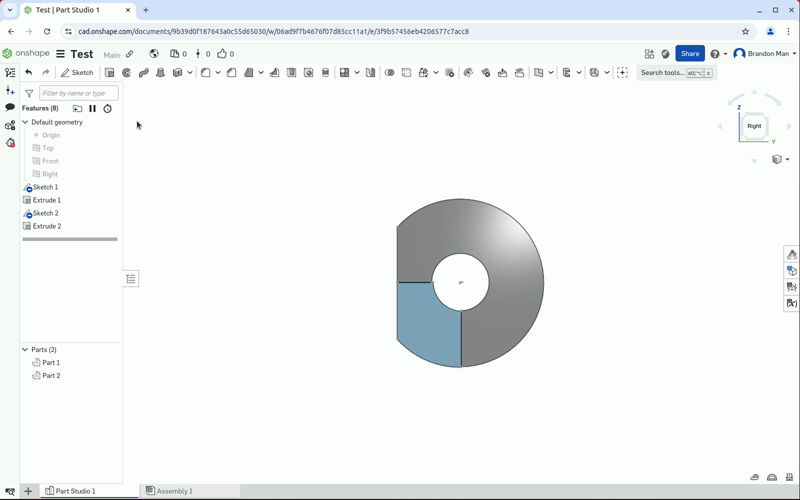
key(shift+h)
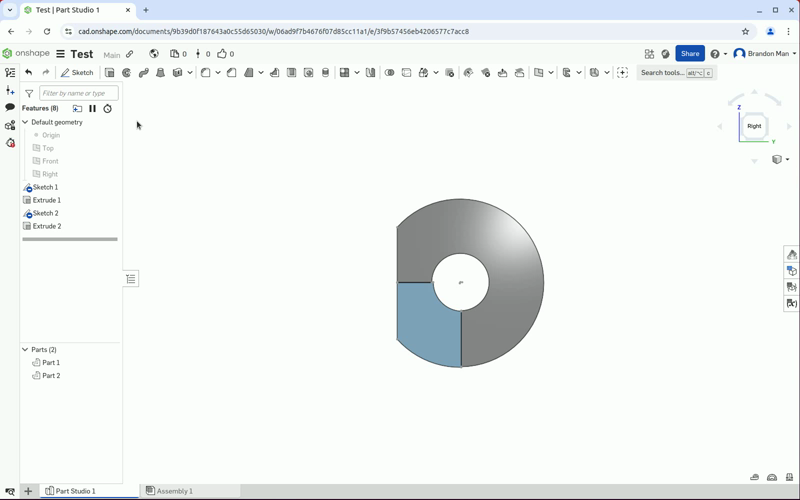
key(shift+7)
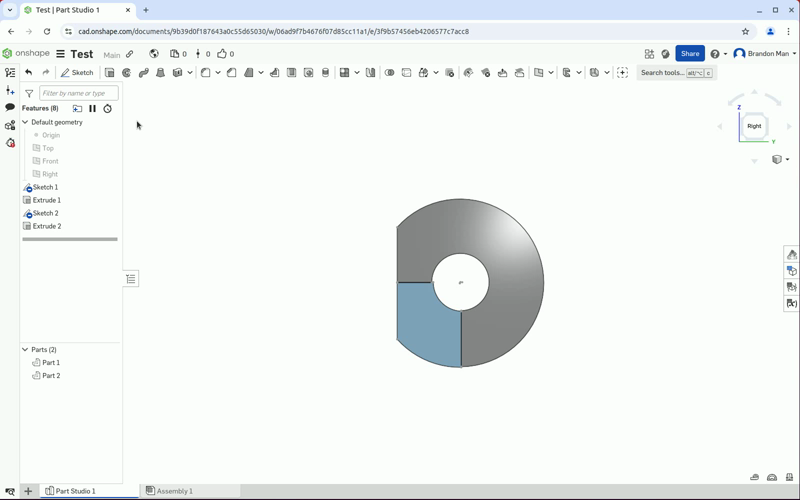
key(right, 2)
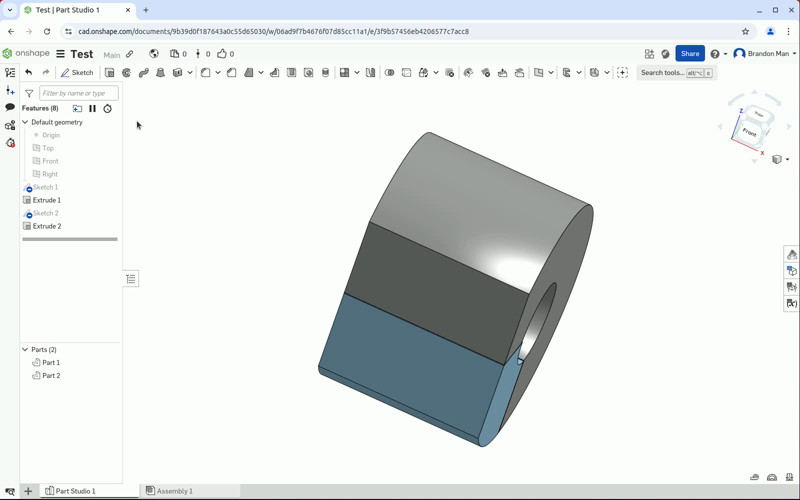
key(down, 2)
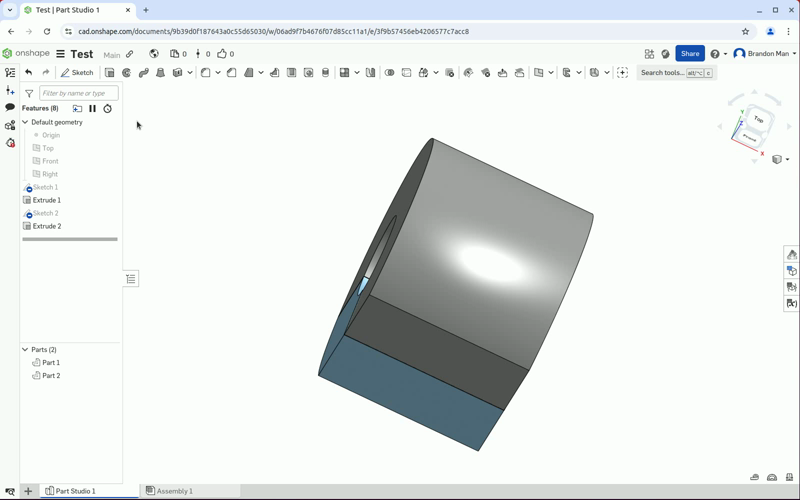
key(up, 2)
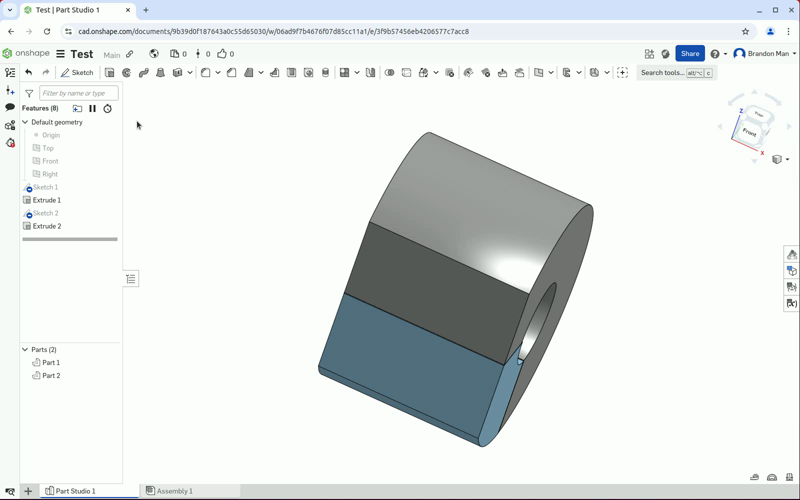
key(left, 2)
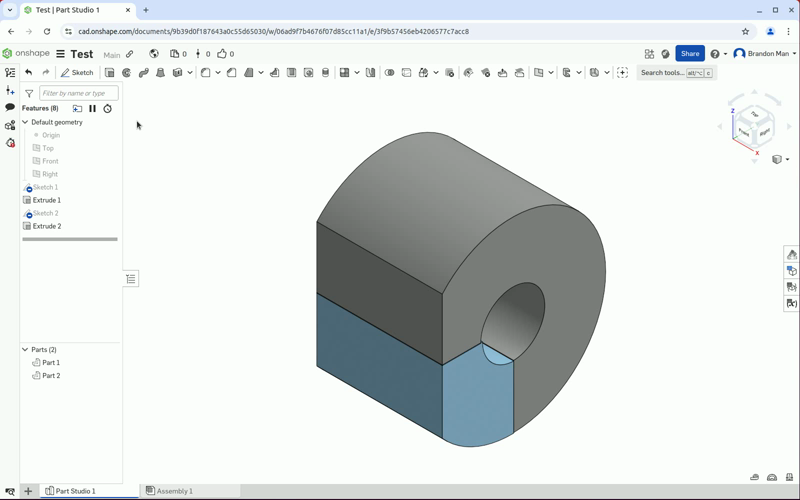
mouse_move(73, 189)
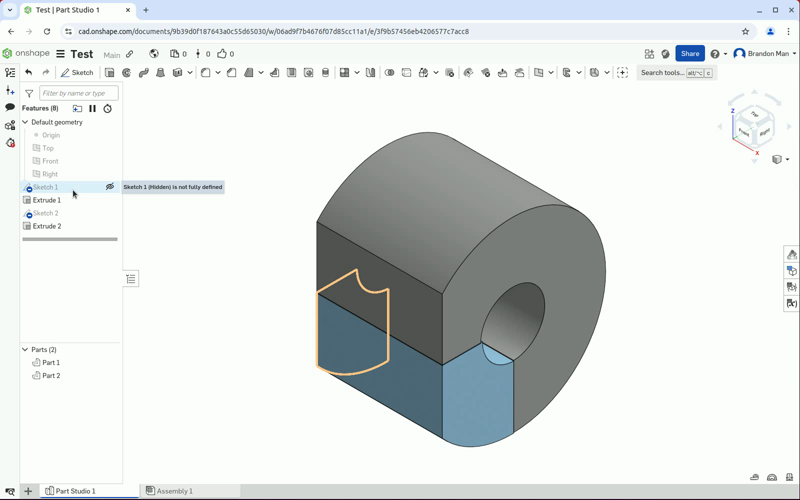
click(73, 189)